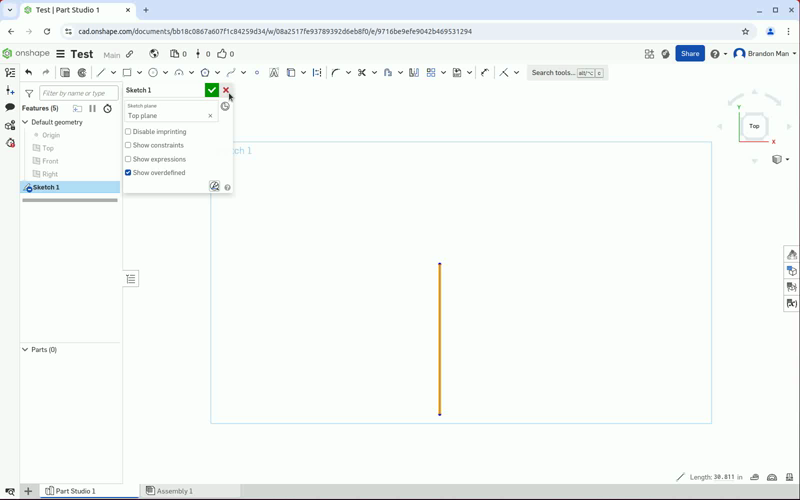
key(shift+h)
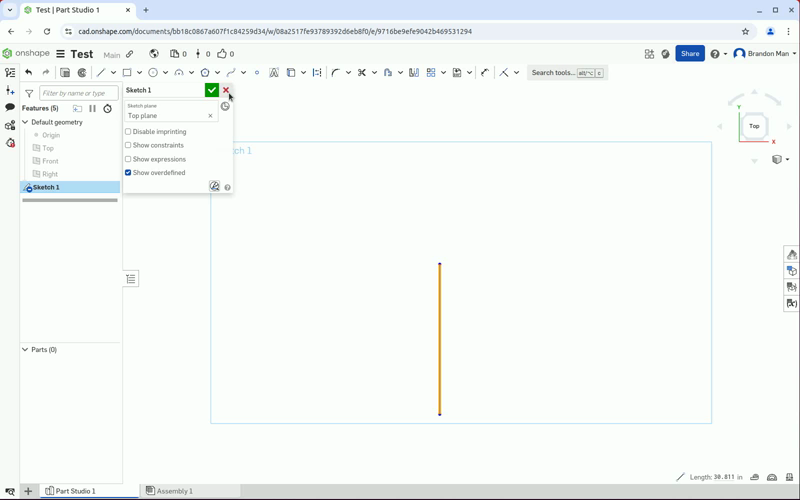
key(shift+s)
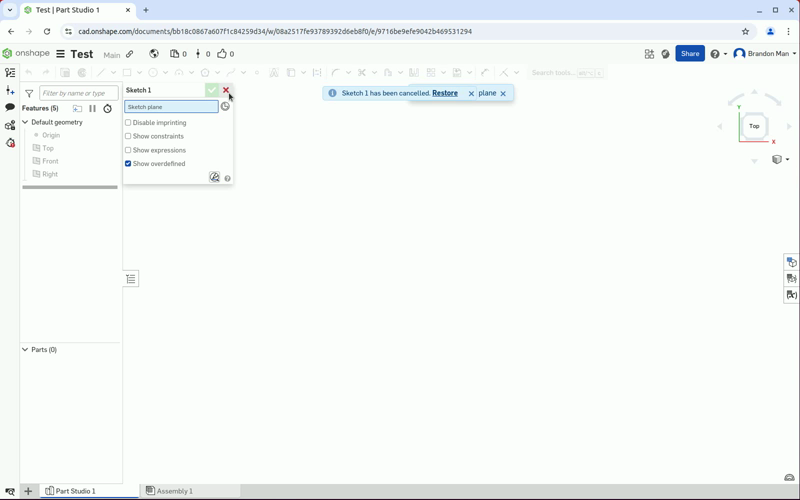
mouse_move(73, 150)
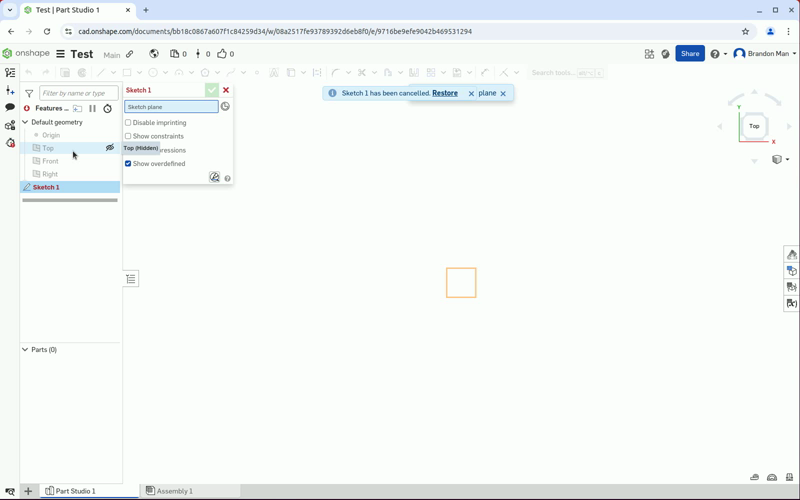
click(73, 150)
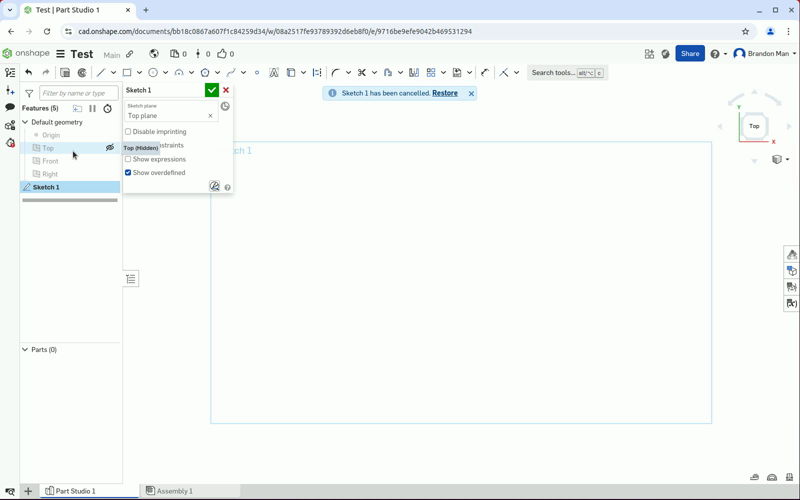
mouse_move(73, 352)
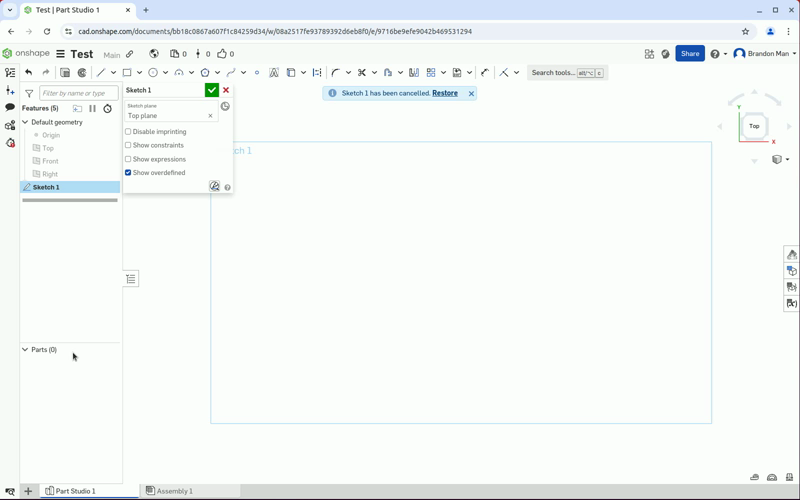
key(y)
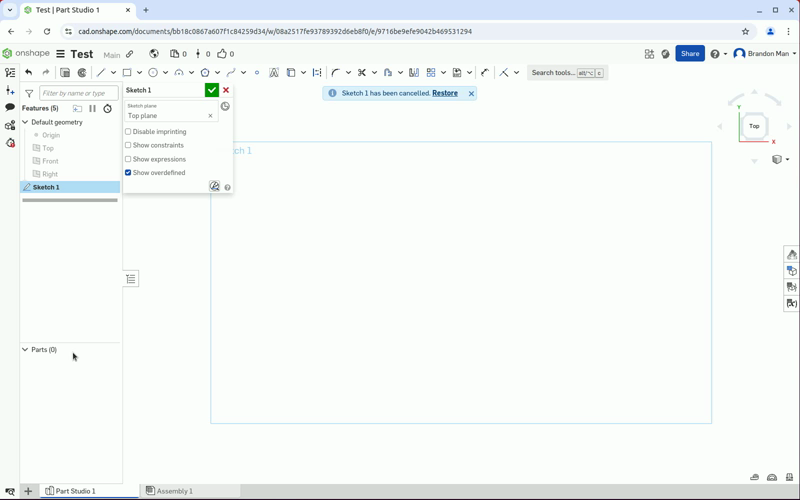
key(l)
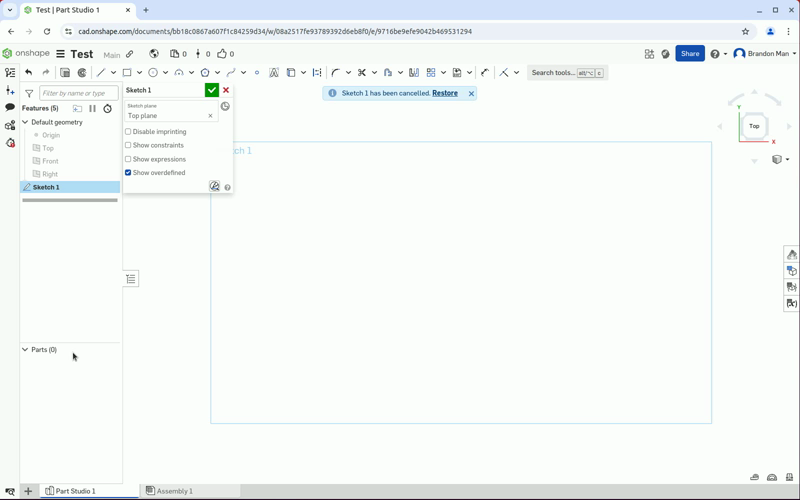
key_down(shift)
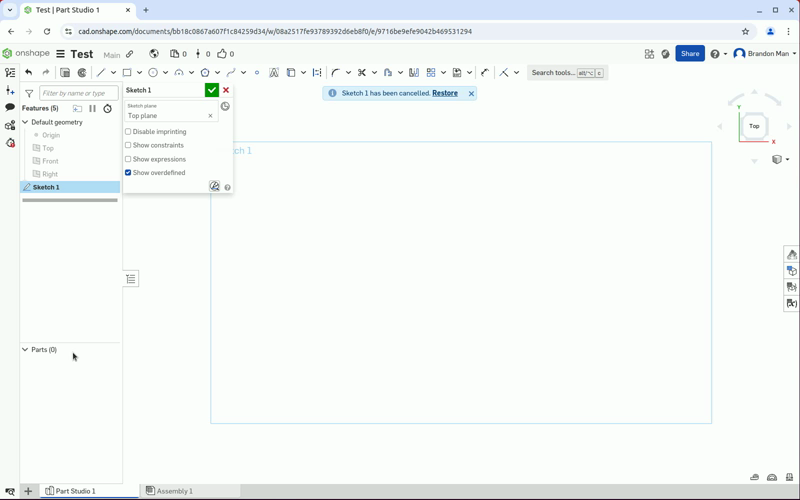
mouse_move(348, 237)
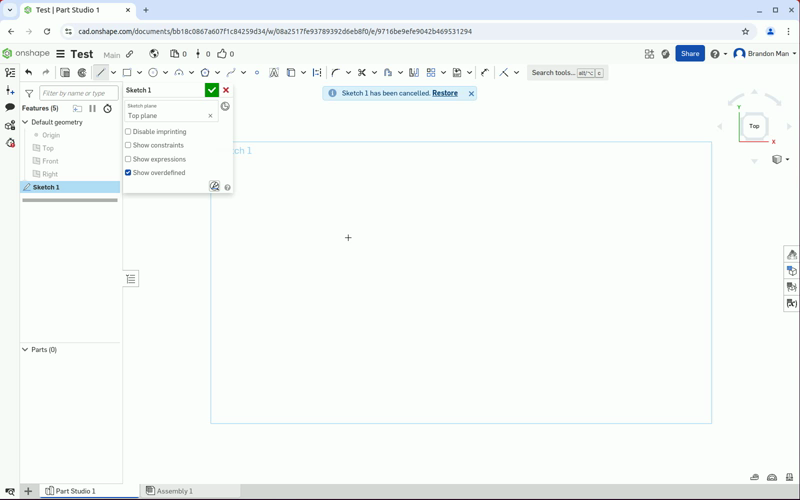
click(348, 237)
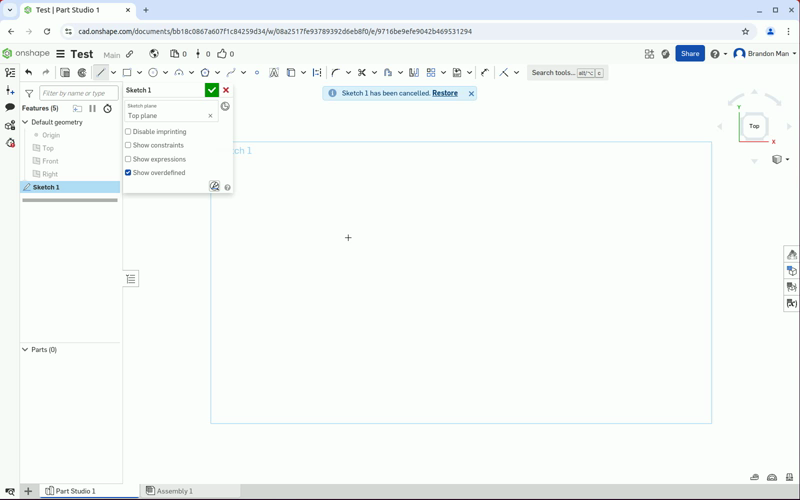
key_up(shift)
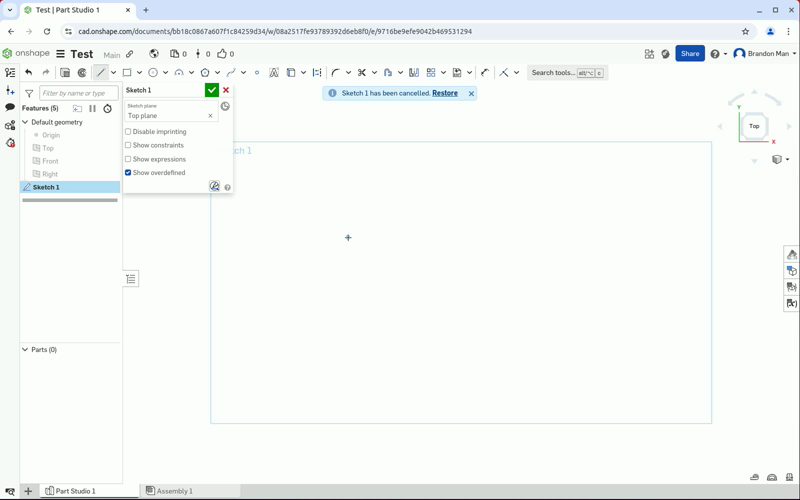
key_down(shift)
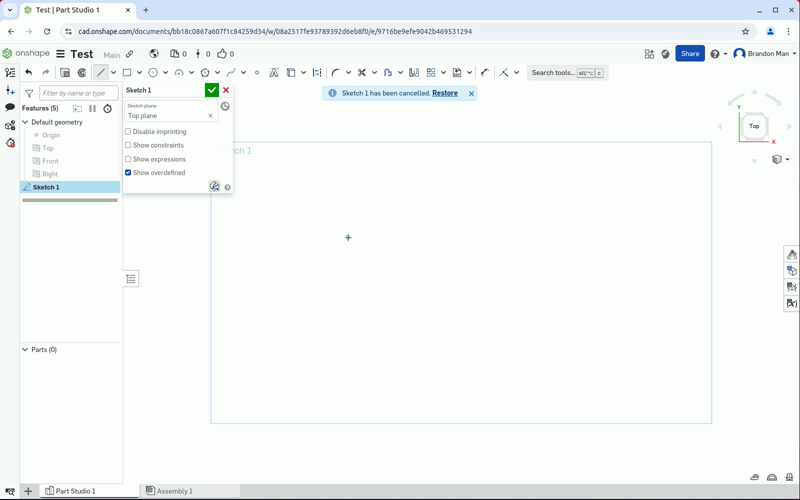
mouse_move(378, 237)
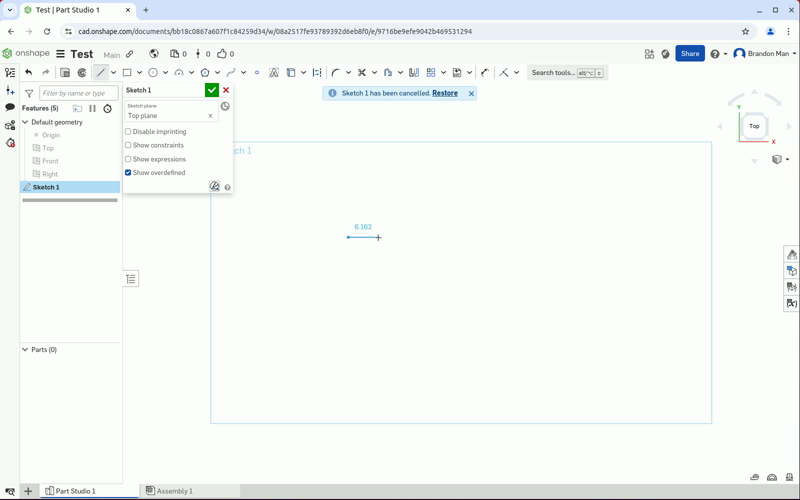
mouse_move(362, 251)
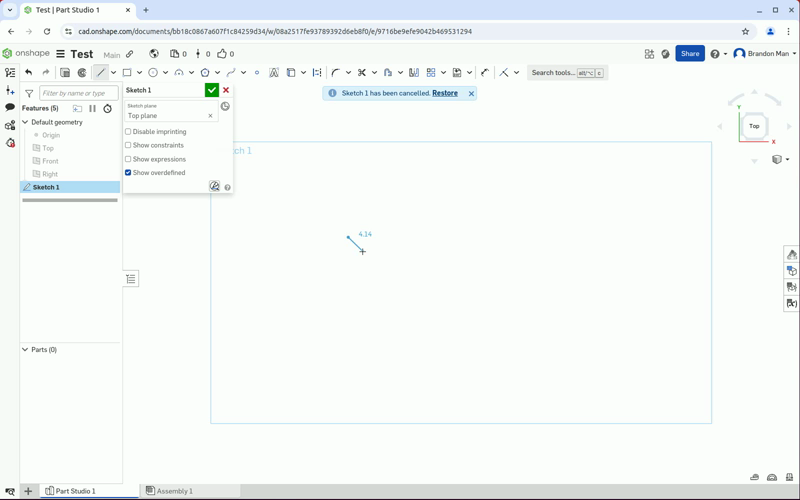
click(362, 251)
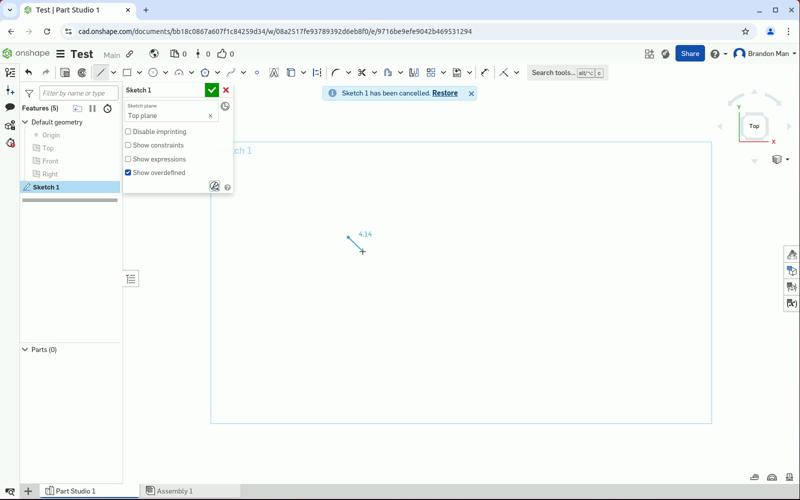
key_up(shift)
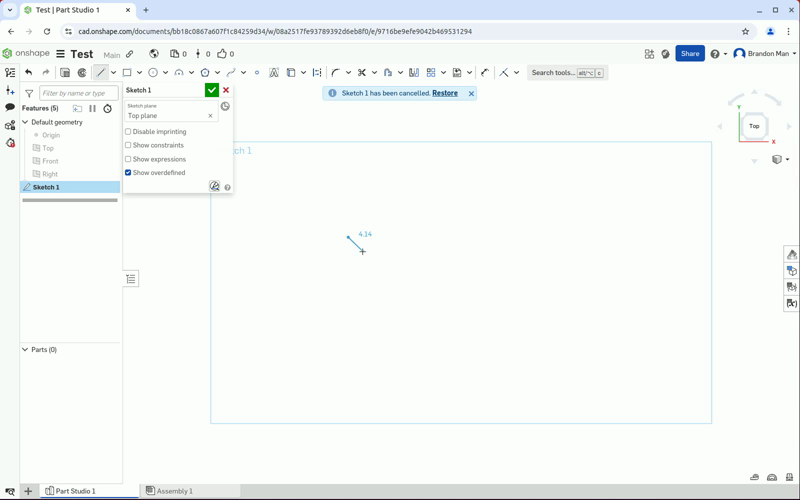
key_down(shift)
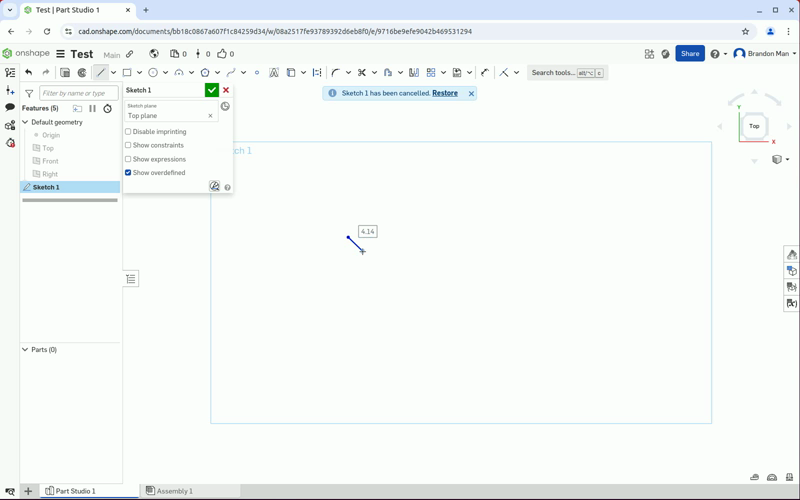
mouse_move(503, 251)
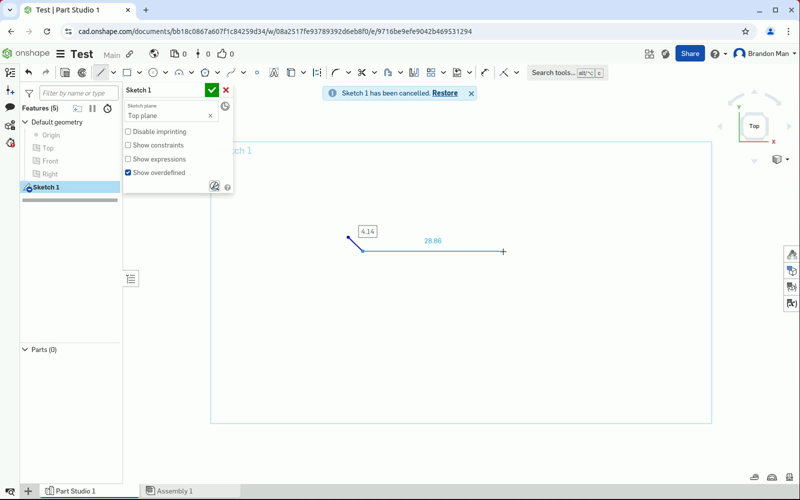
click(503, 251)
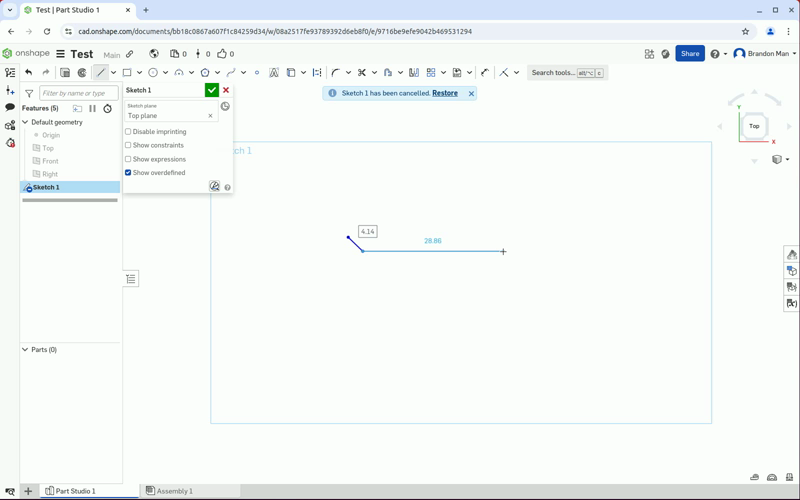
key_up(shift)
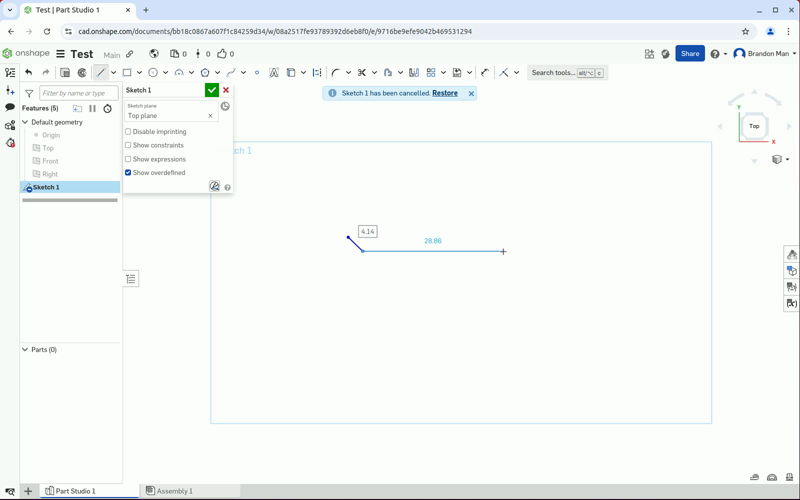
key_down(shift)
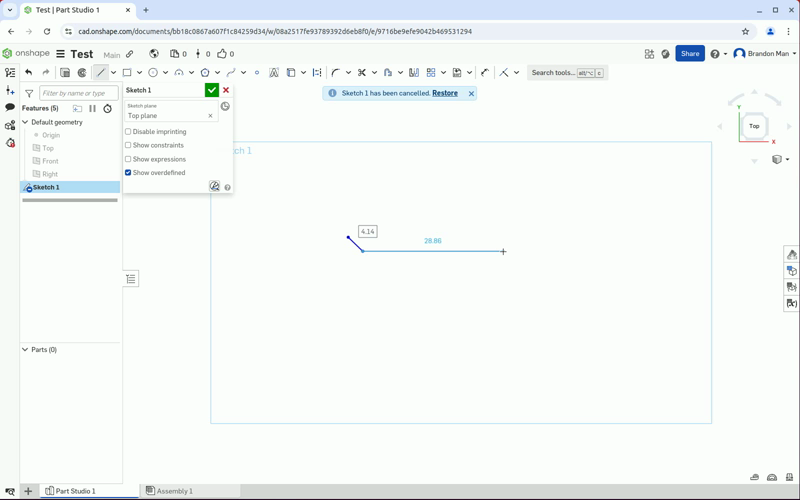
mouse_move(533, 251)
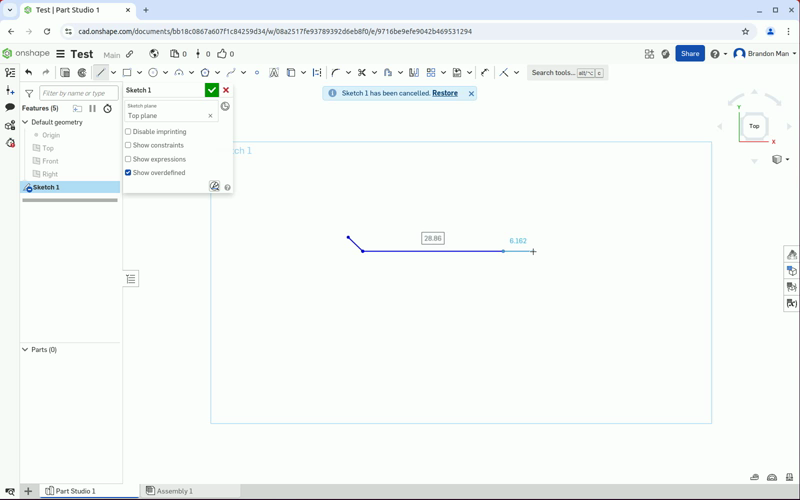
mouse_move(517, 237)
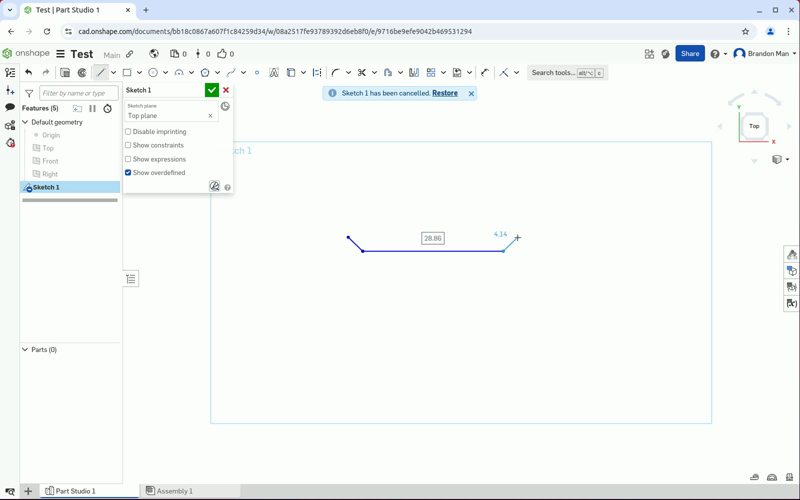
click(517, 237)
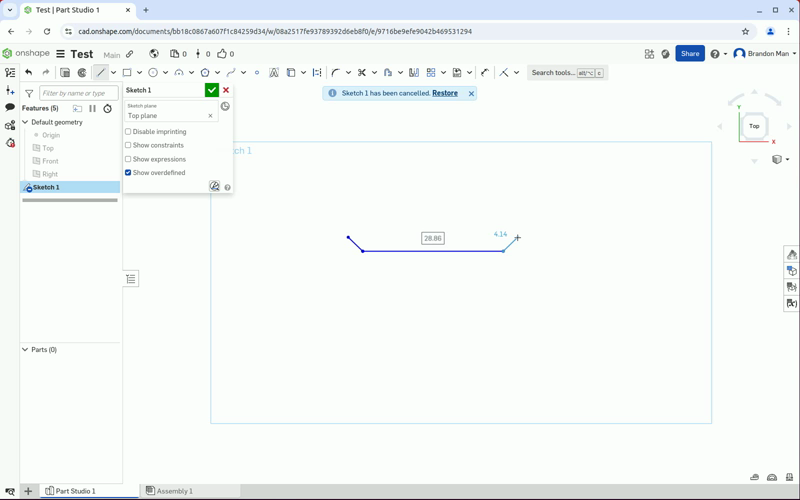
key_up(shift)
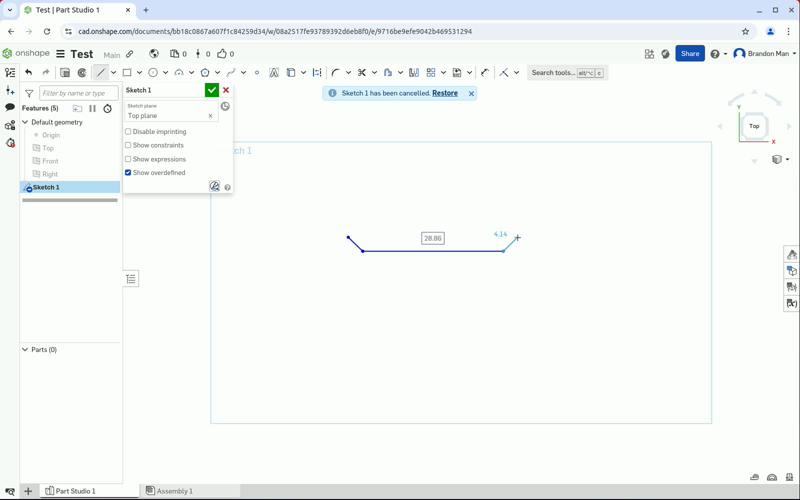
key_down(shift)
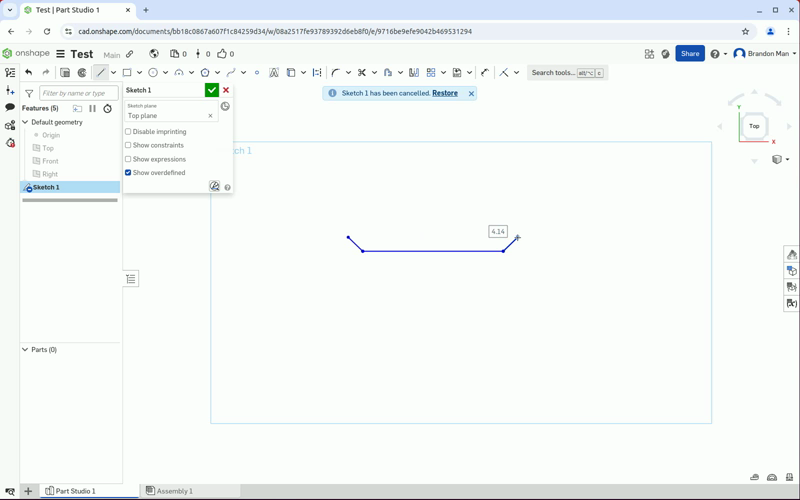
mouse_move(348, 237)
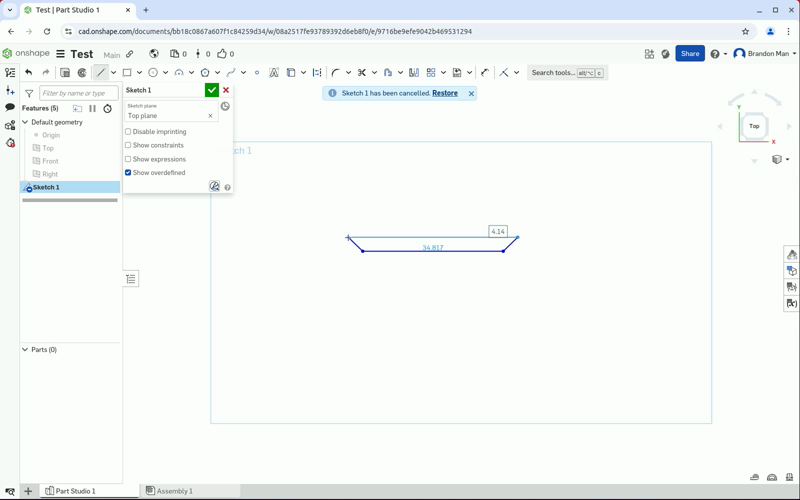
key_up(shift)
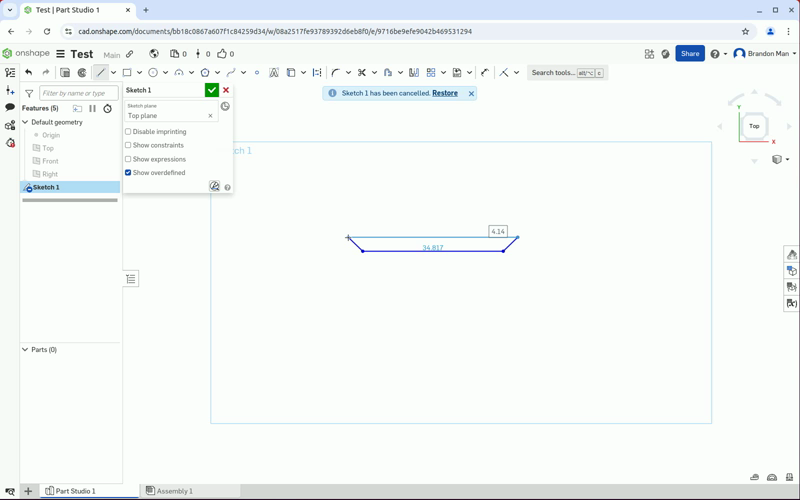
click(348, 237)
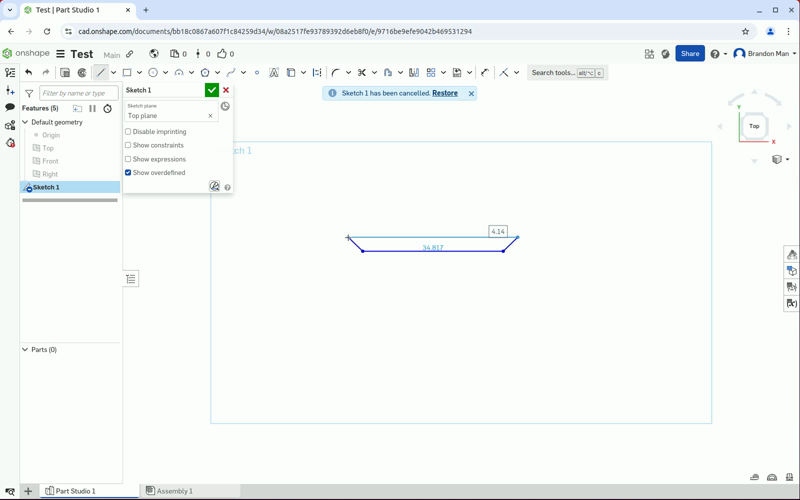
key(esc)
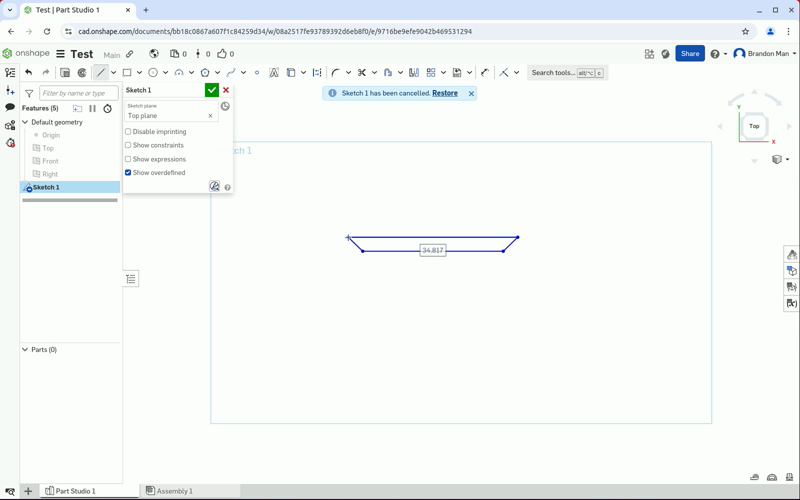
mouse_move(389, 248)
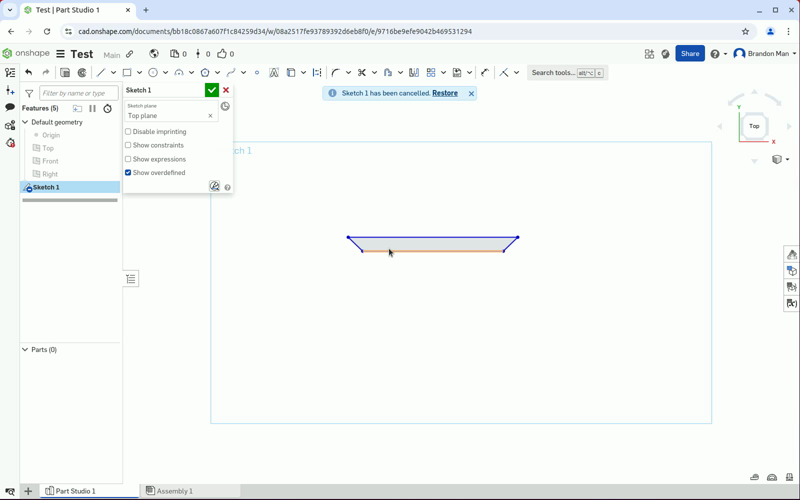
click(389, 248)
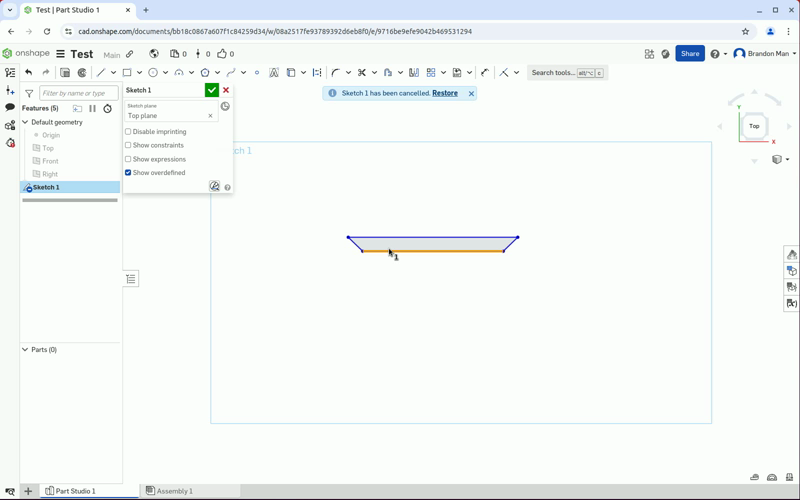
mouse_move(73, 352)
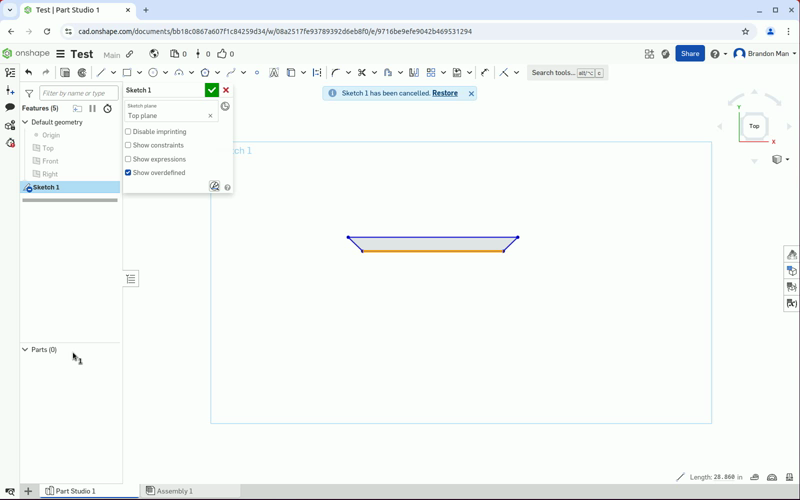
key(shift+y)
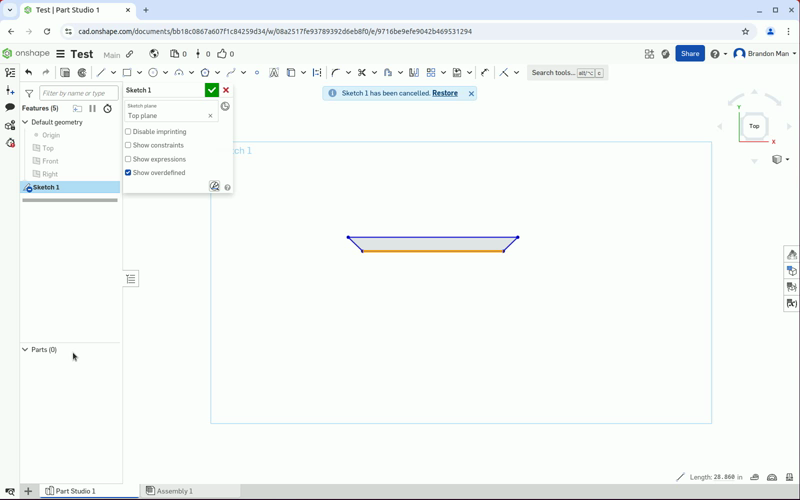
key(shift+e)
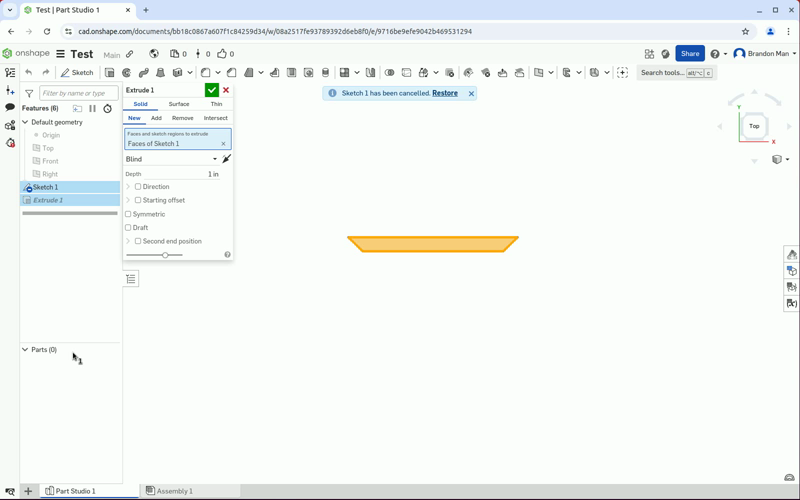
mouse_move(143, 106)
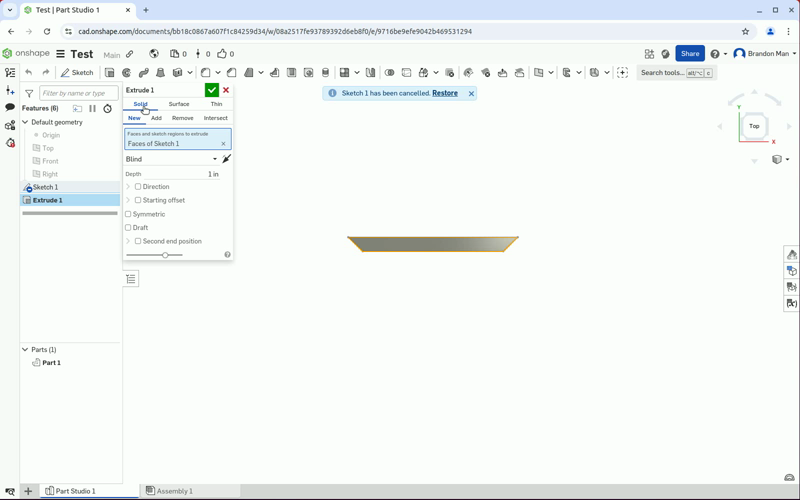
click(143, 106)
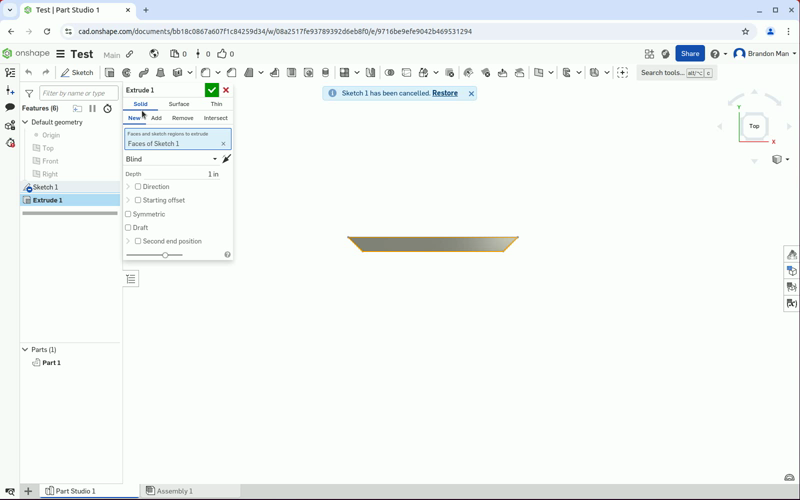
mouse_move(137, 120)
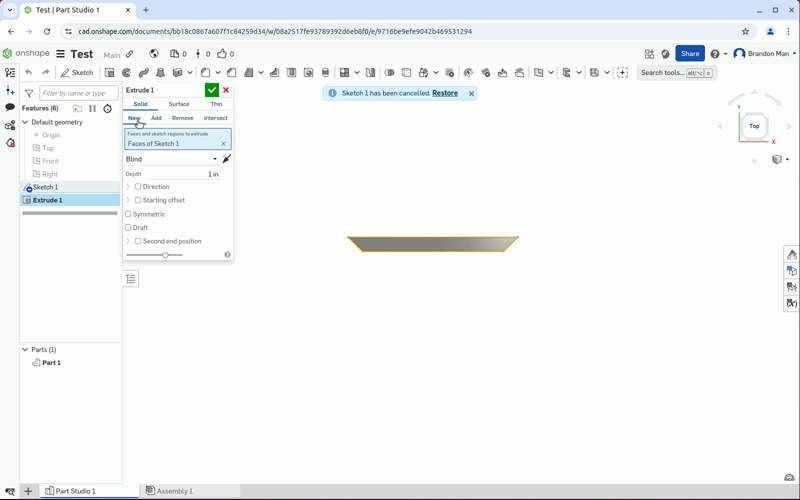
click(137, 120)
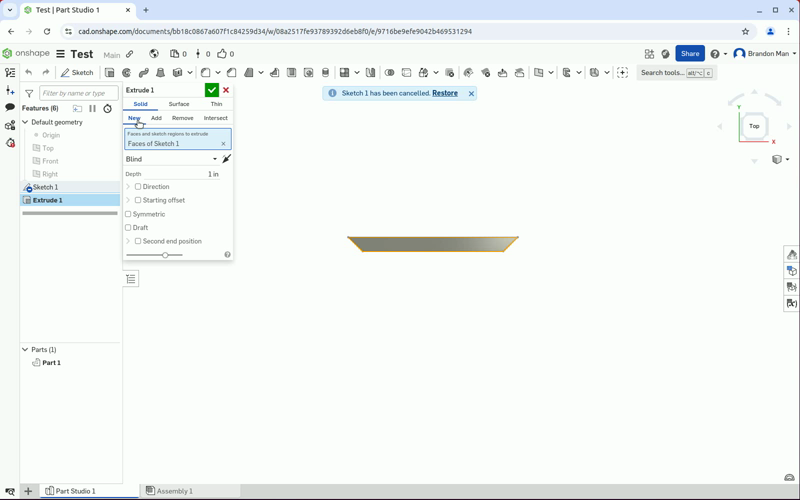
key(tab, 4)
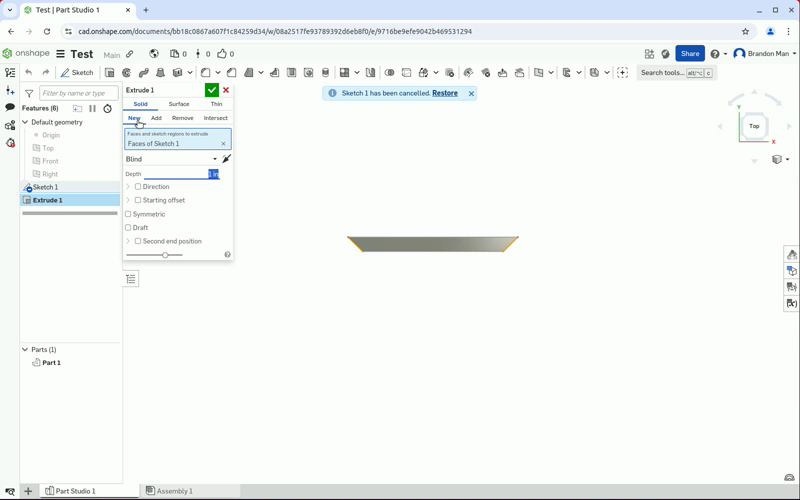
text(0.722)
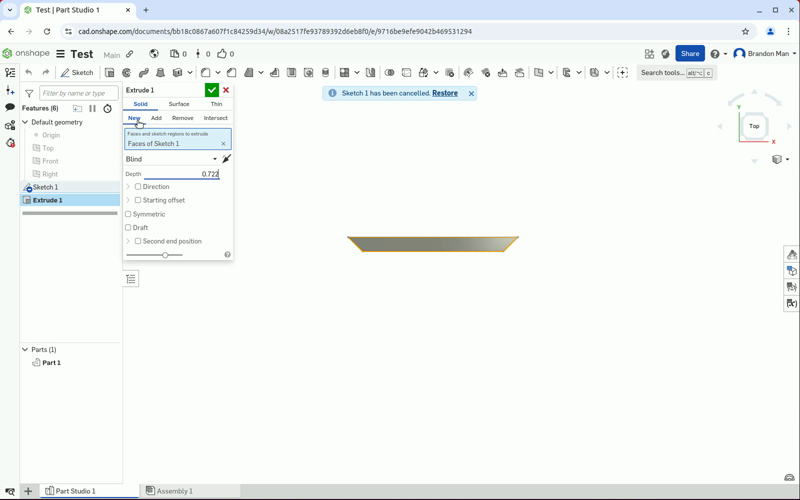
key(enter)
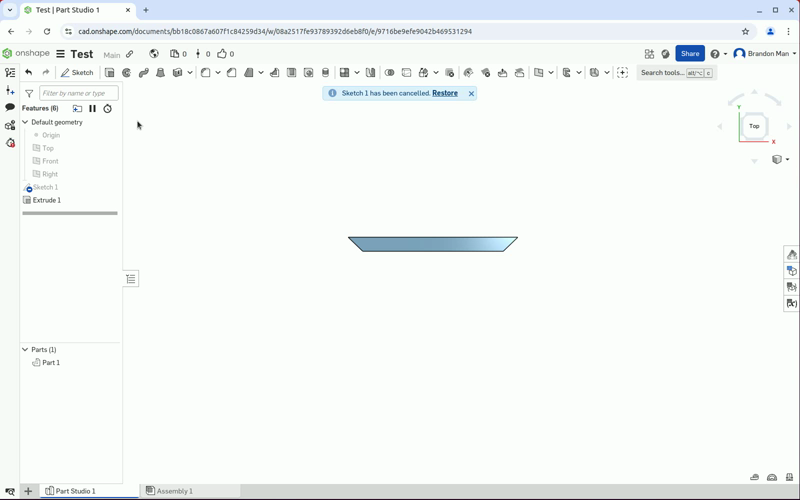
key(shift+h)
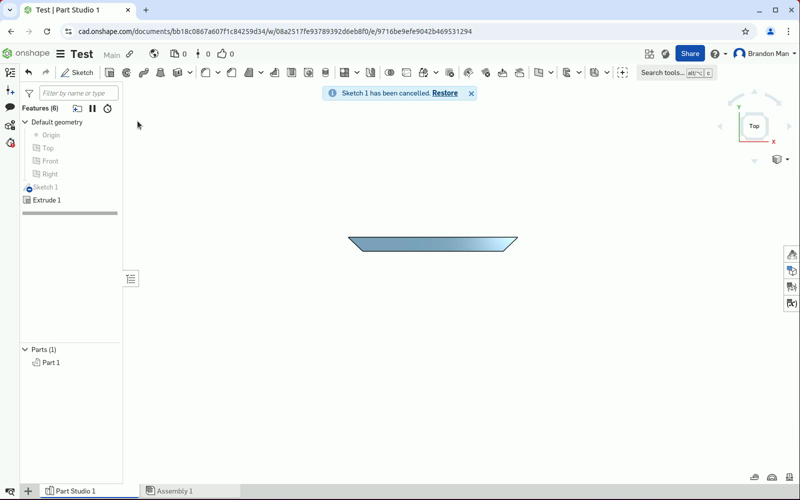
key(shift+h)
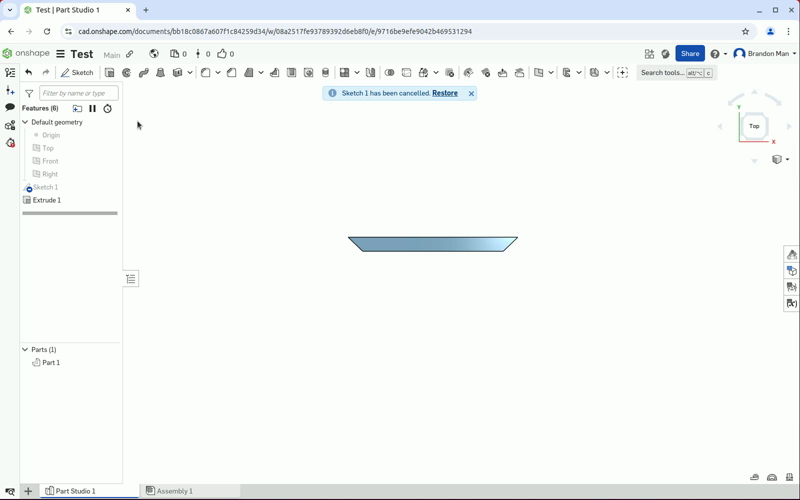
mouse_move(73, 189)
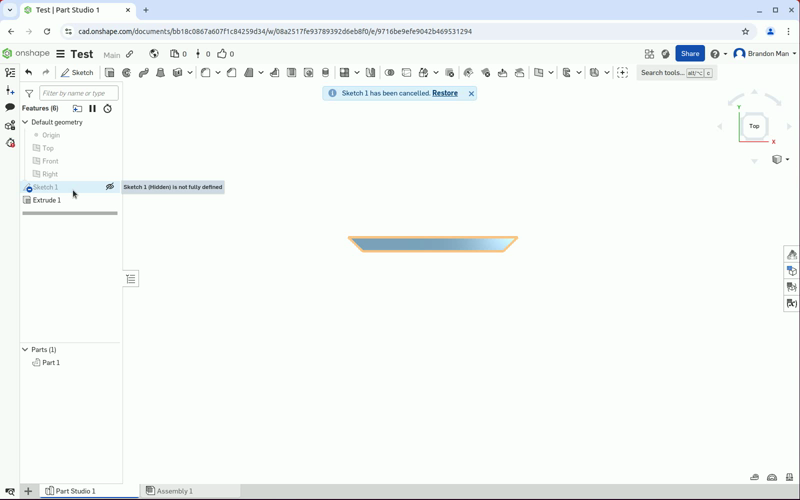
click(73, 189)
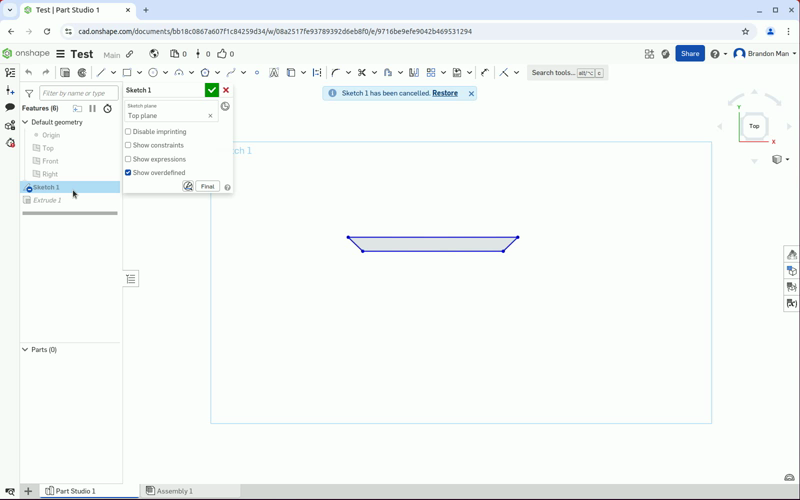
mouse_move(229, 92)
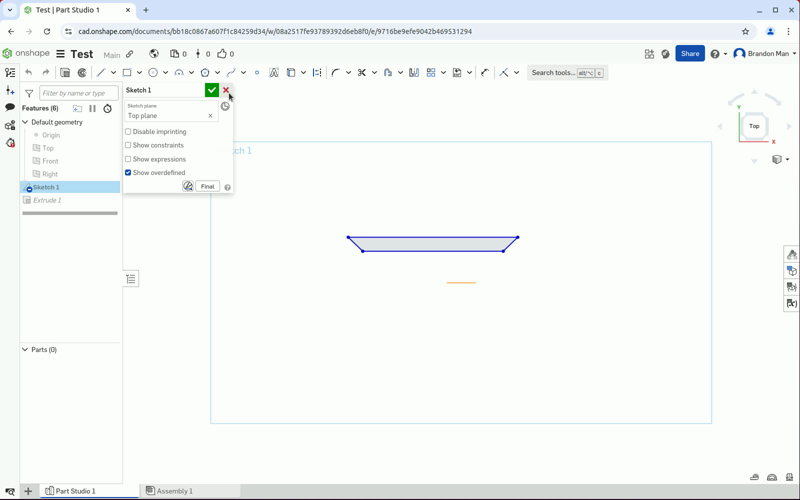
click(229, 92)
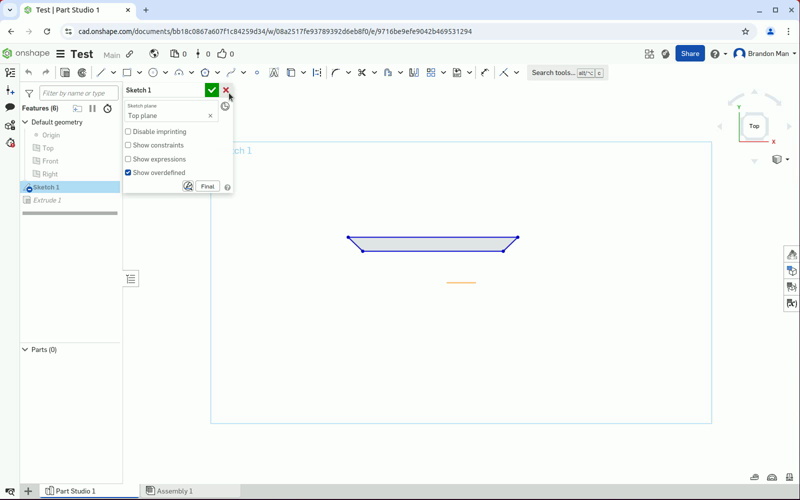
key(shift+s)
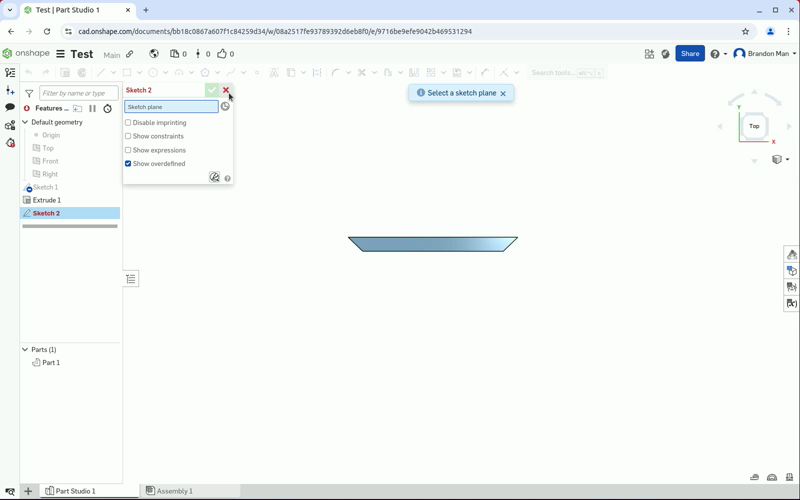
mouse_move(73, 150)
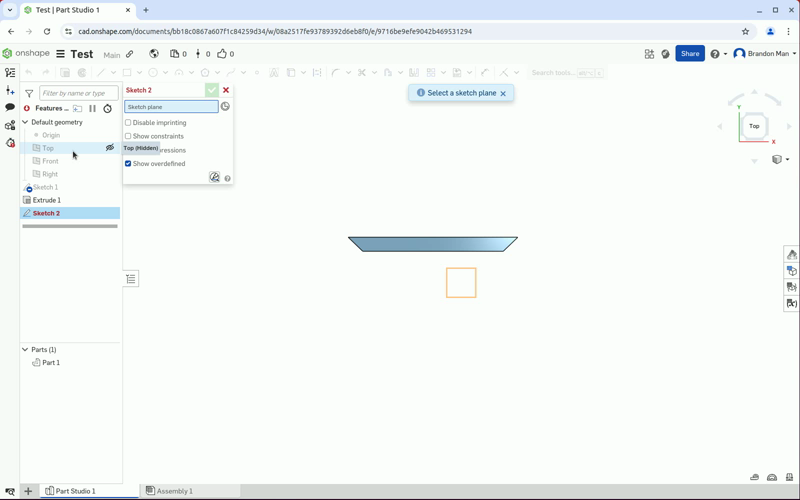
click(73, 150)
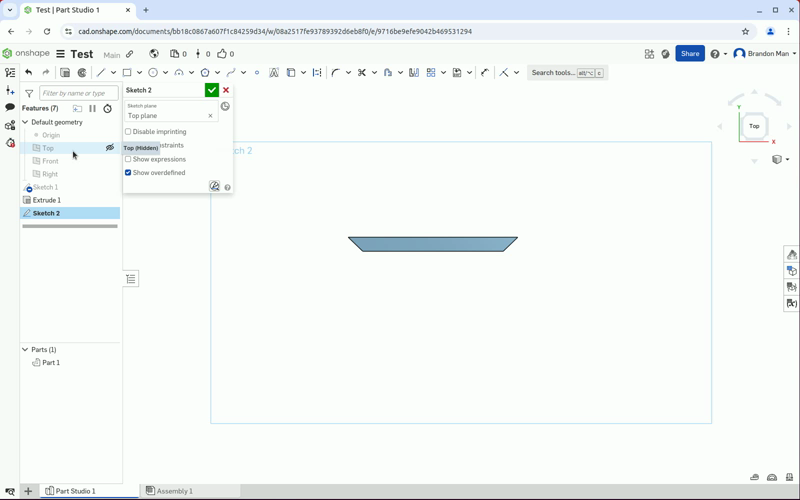
mouse_move(73, 352)
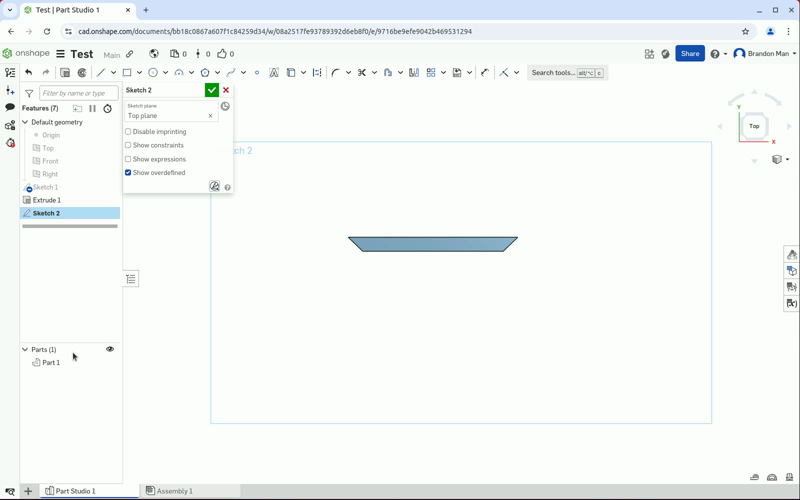
key(y)
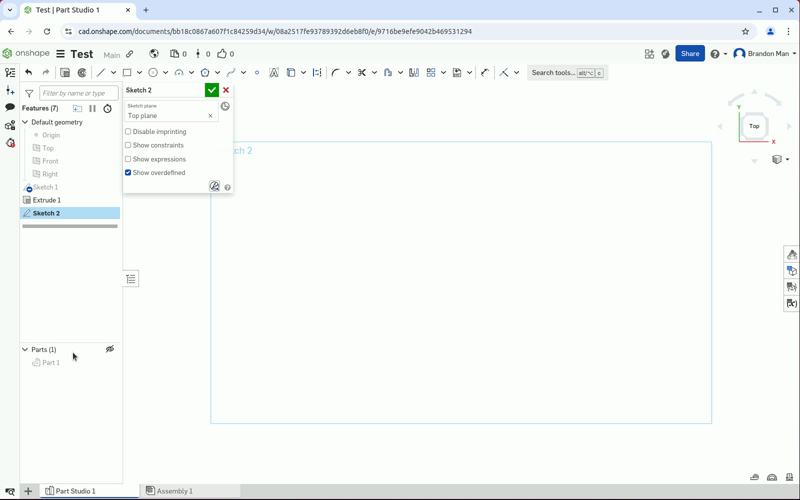
key(l)
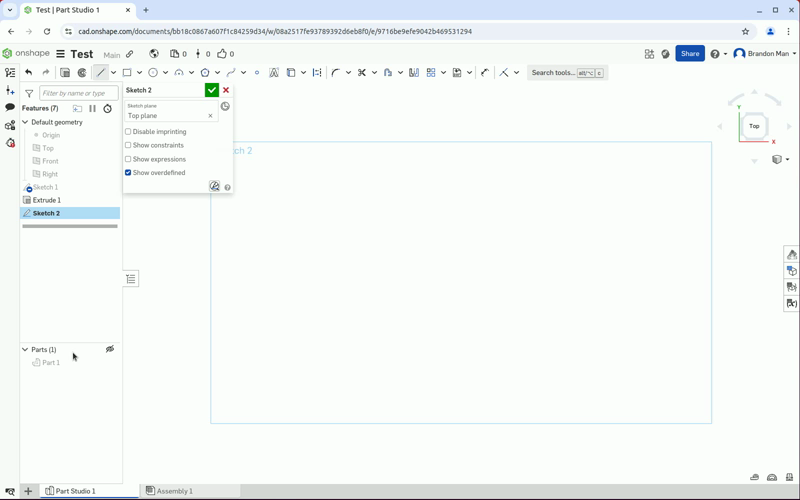
key_down(shift)
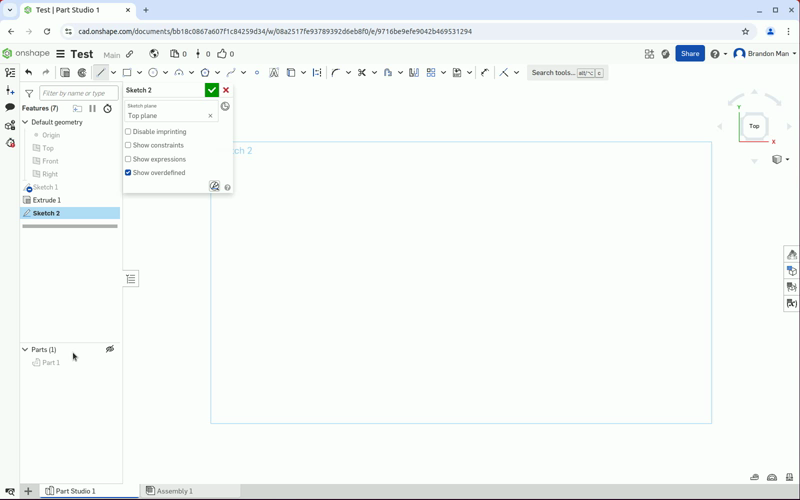
mouse_move(363, 267)
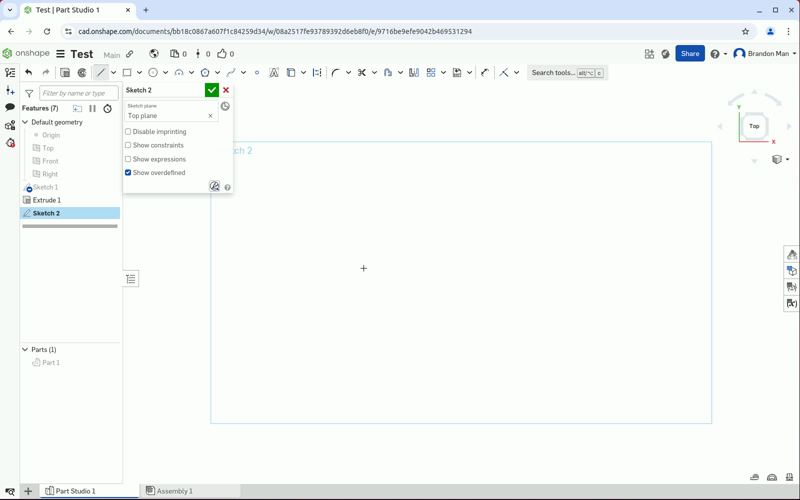
click(363, 267)
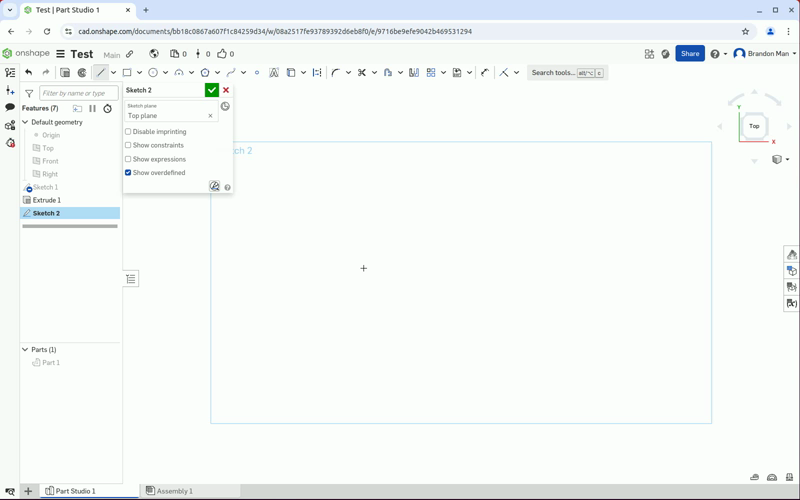
key_up(shift)
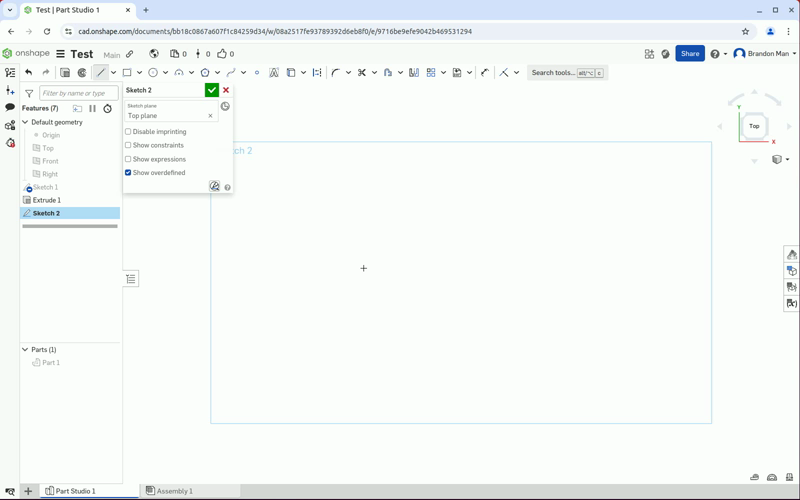
key_down(shift)
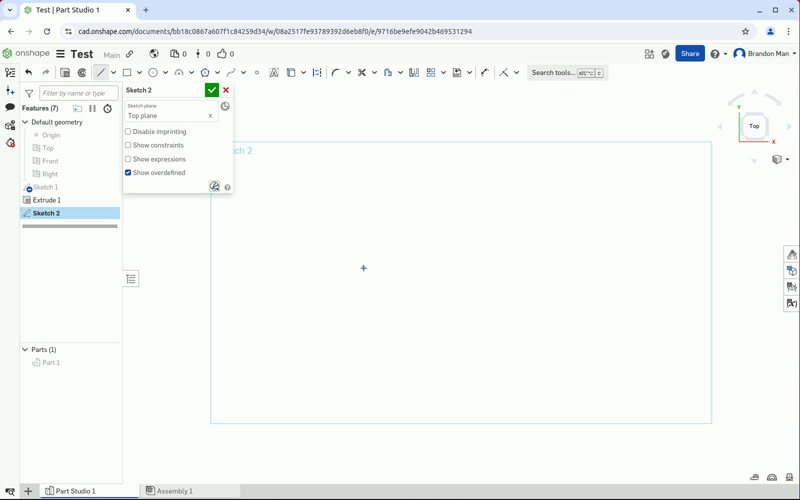
mouse_move(502, 267)
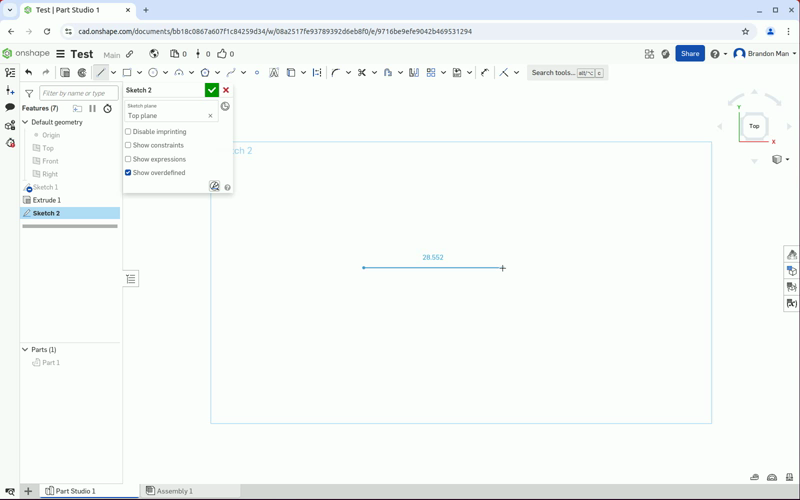
click(502, 267)
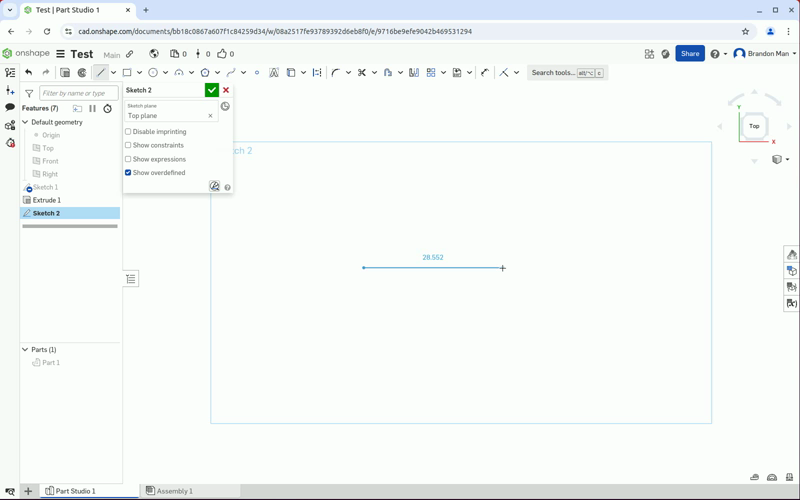
key_up(shift)
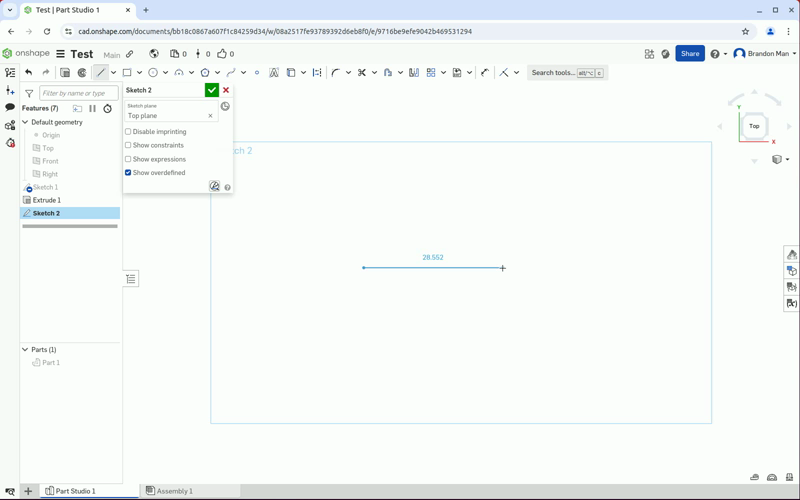
key_down(shift)
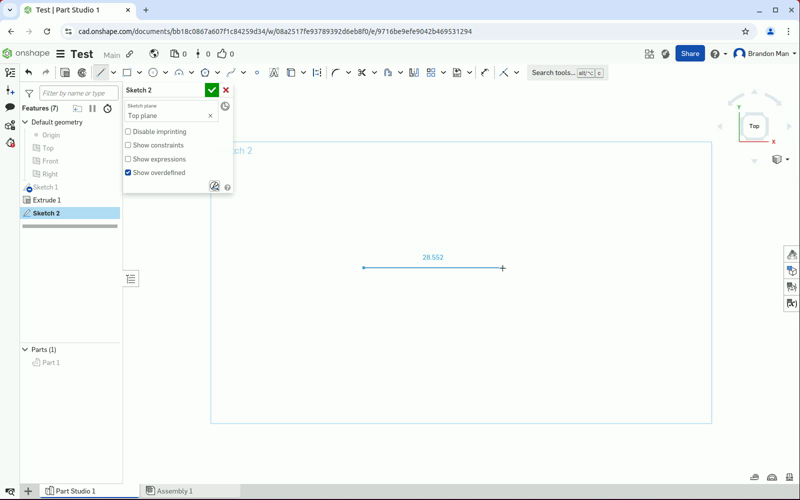
mouse_move(532, 267)
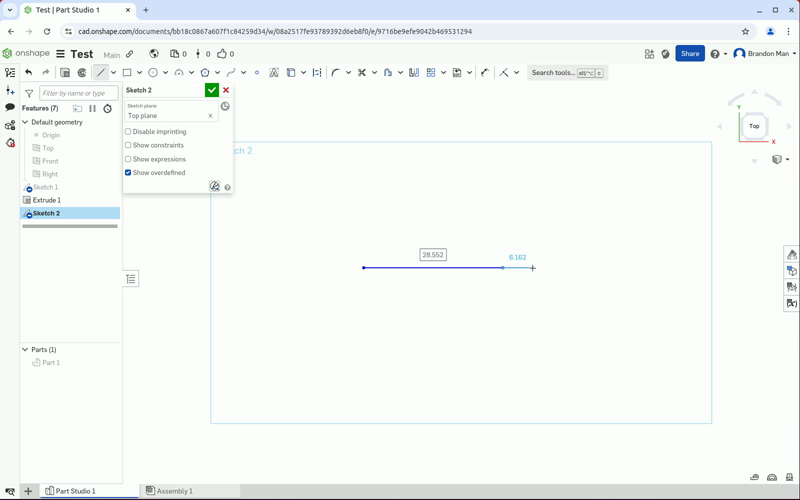
mouse_move(502, 252)
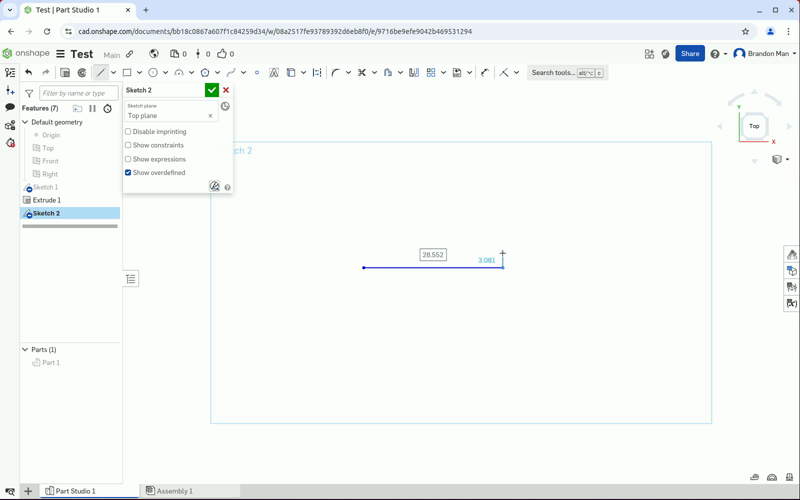
click(502, 252)
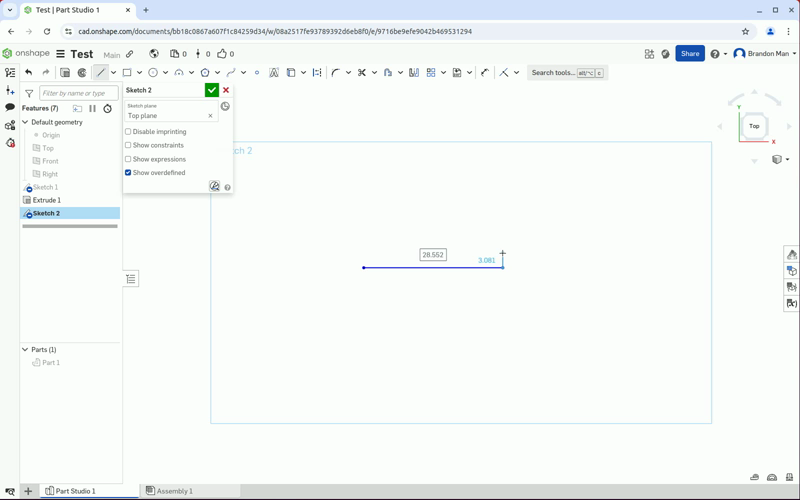
key_up(shift)
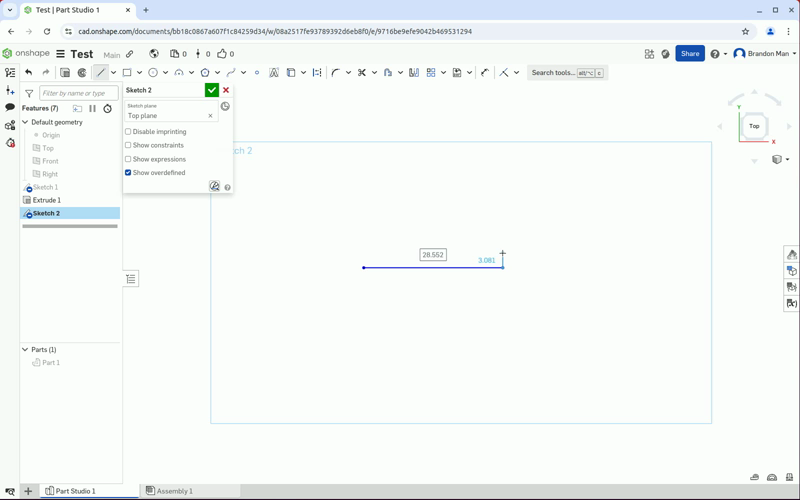
key_down(shift)
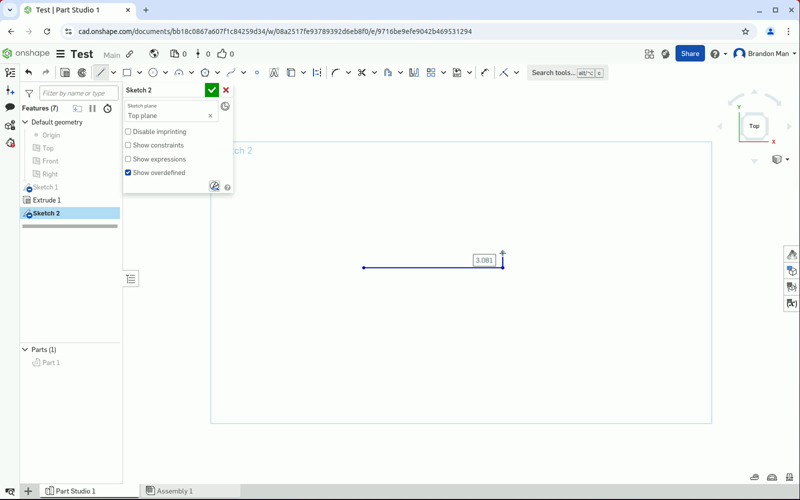
mouse_move(363, 252)
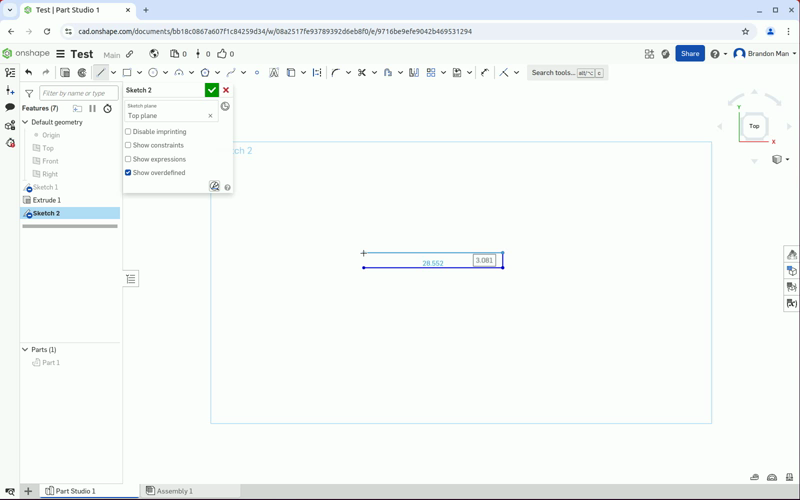
click(363, 252)
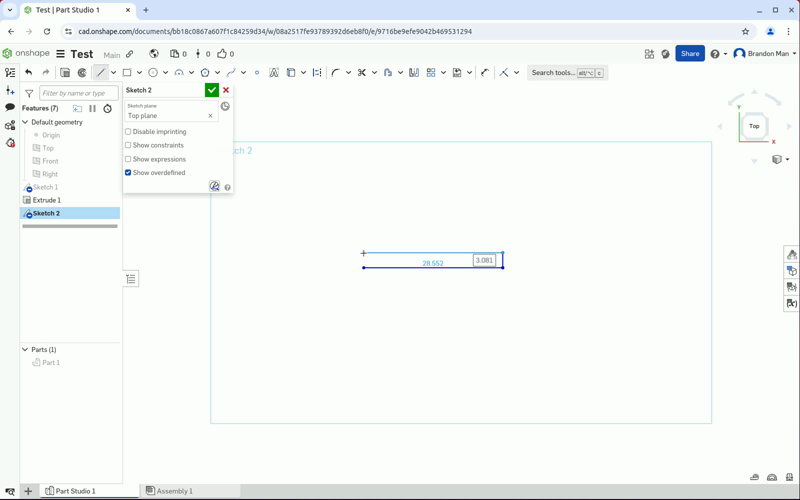
key_up(shift)
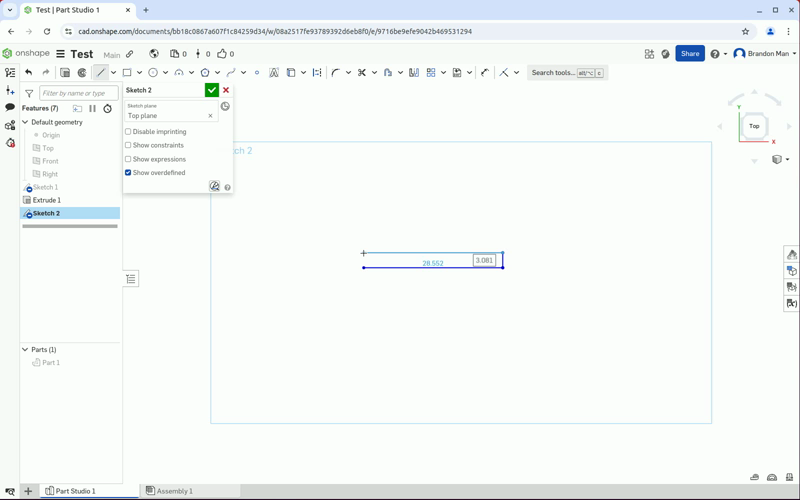
mouse_move(393, 252)
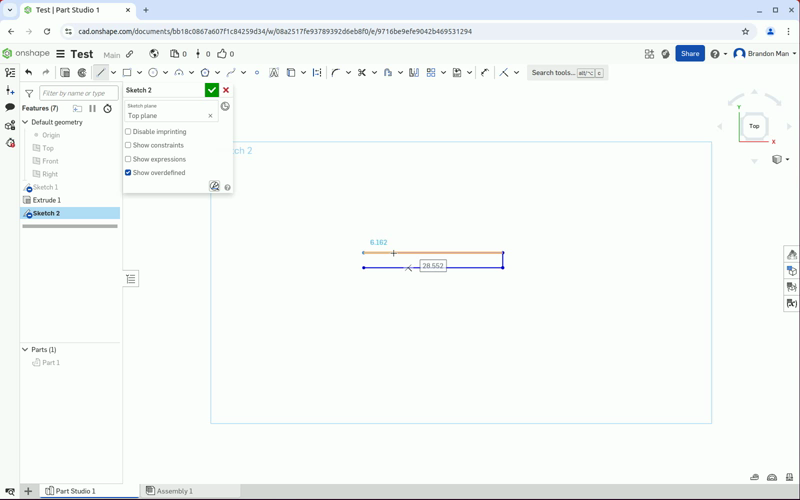
key_down(shift)
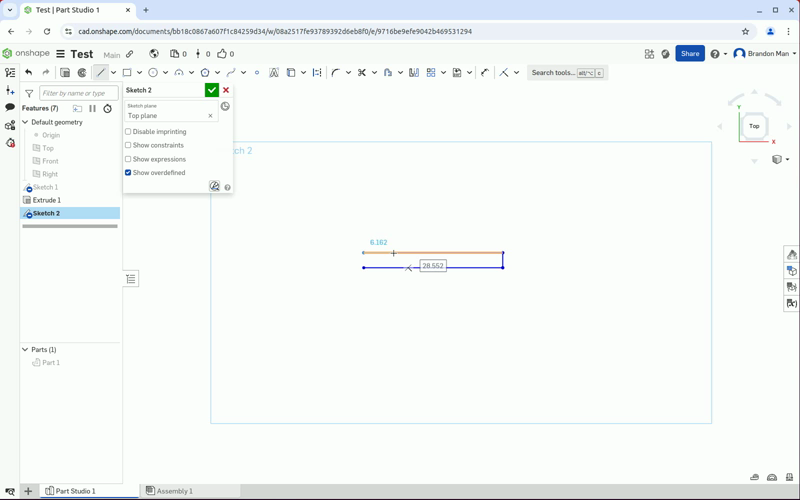
mouse_move(363, 267)
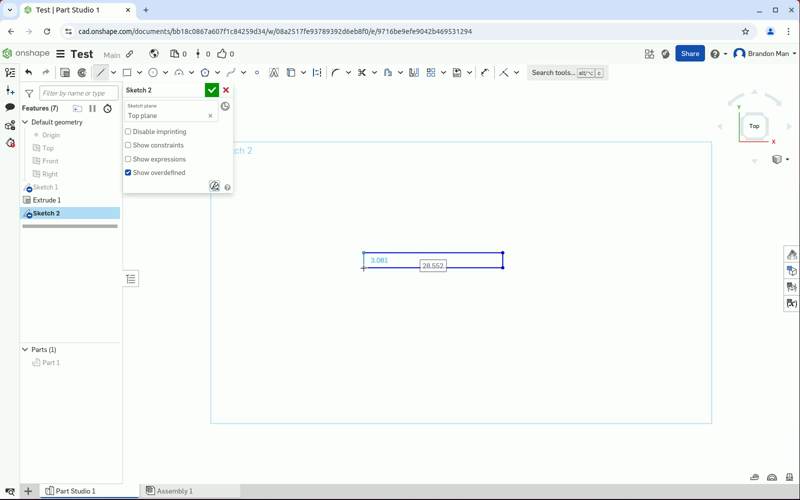
key_up(shift)
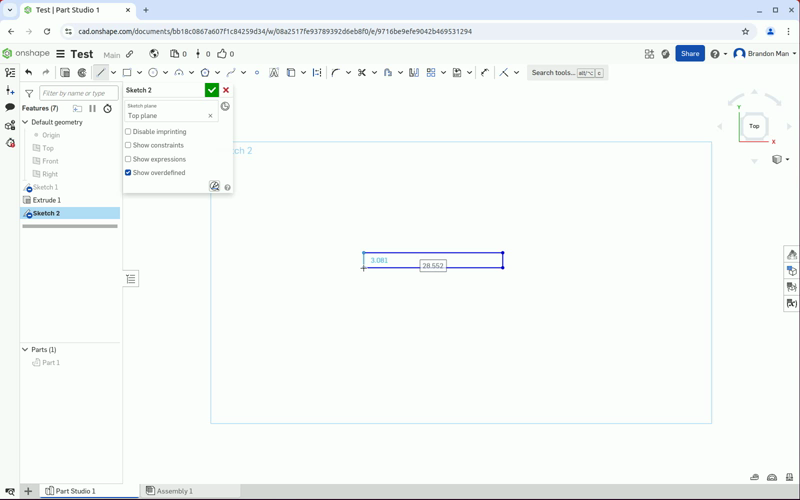
click(363, 267)
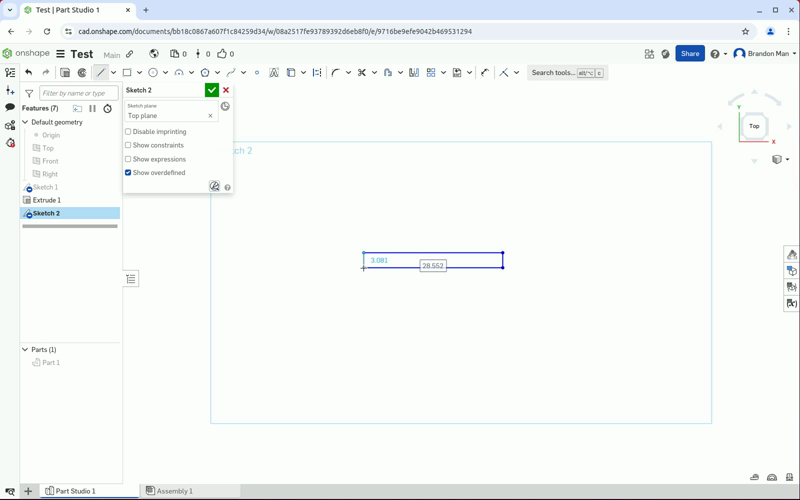
key(esc)
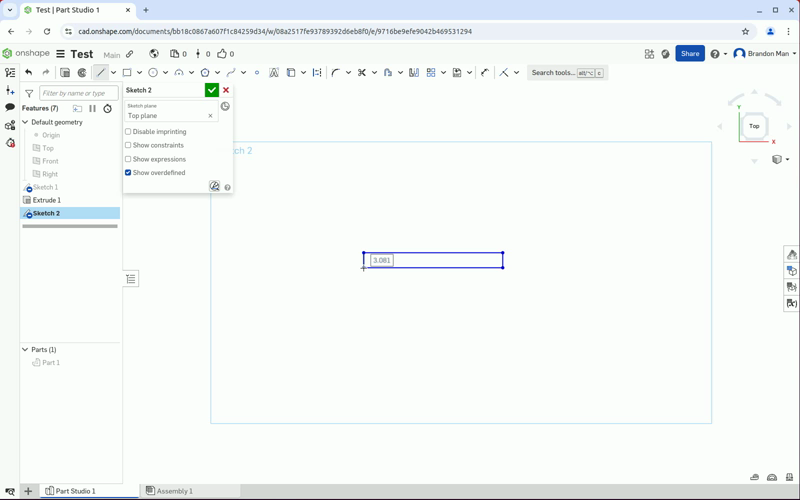
mouse_move(429, 266)
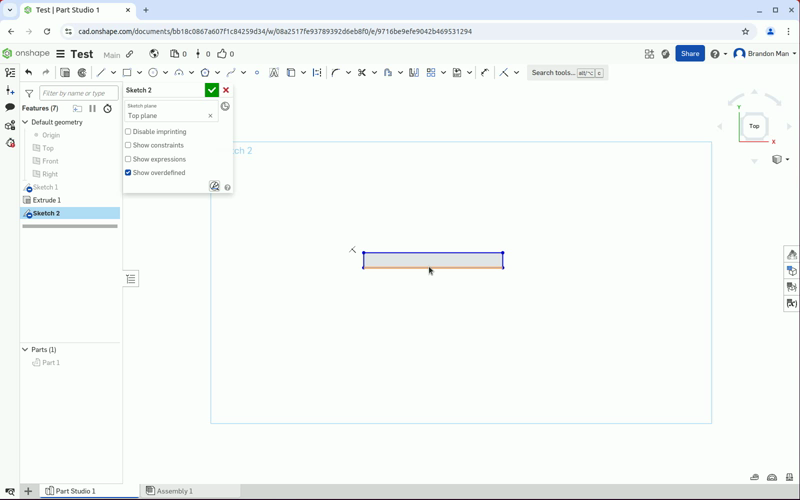
click(429, 266)
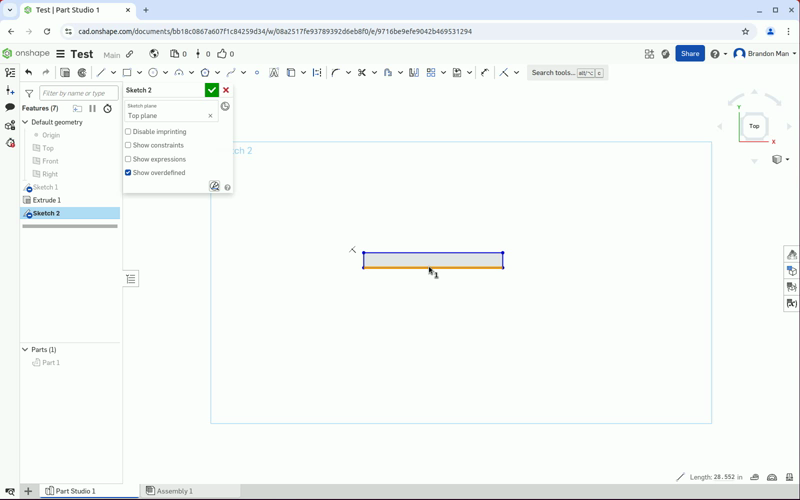
mouse_move(73, 352)
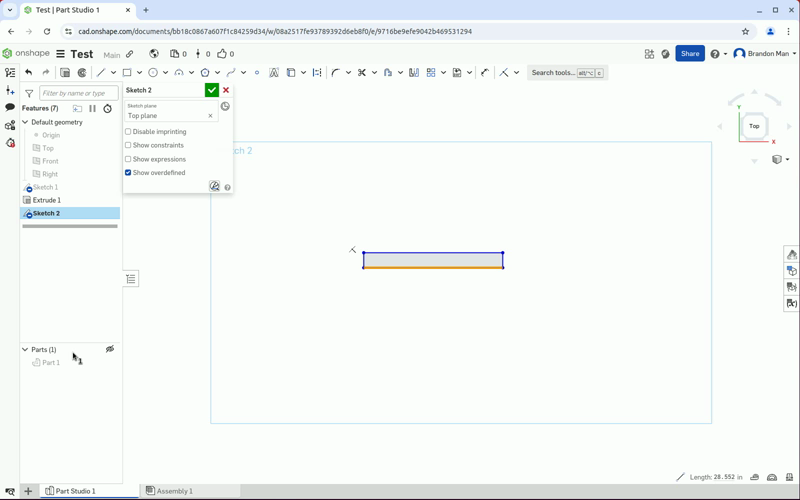
key(shift+y)
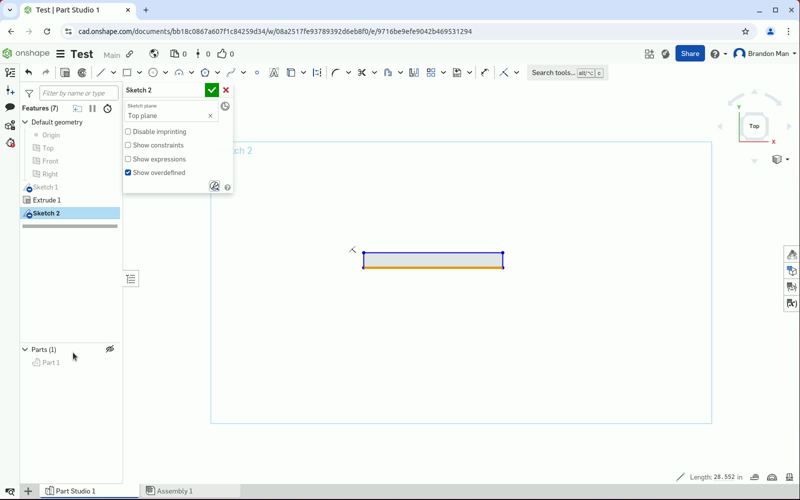
key(shift+e)
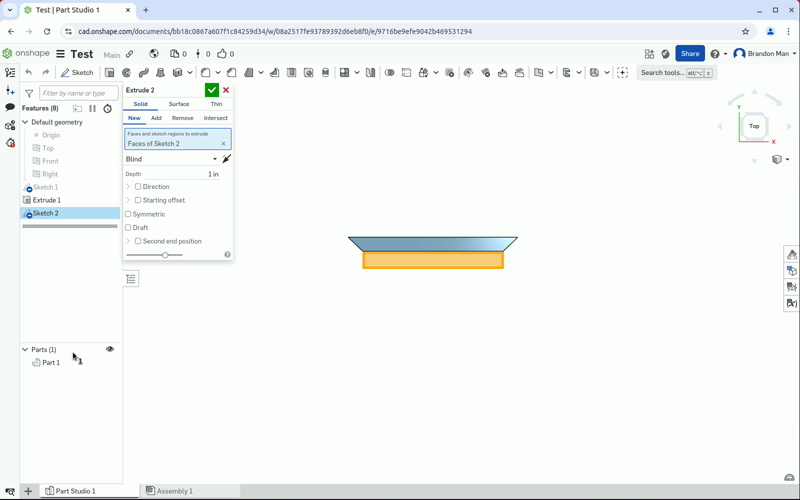
mouse_move(143, 106)
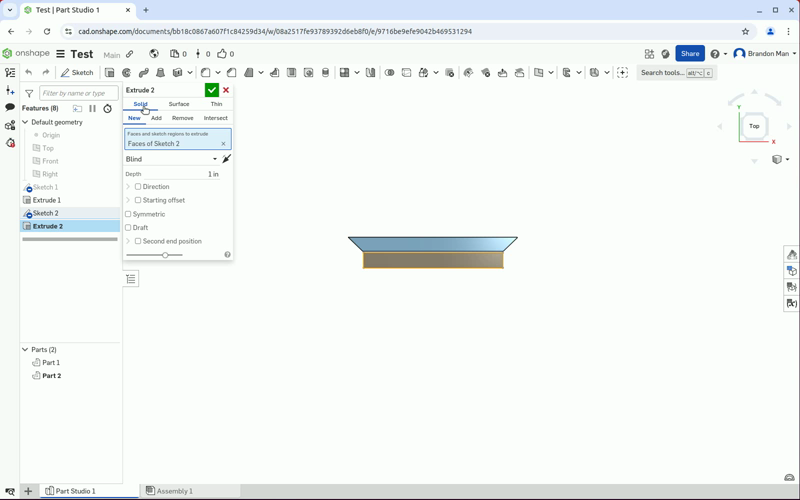
click(143, 106)
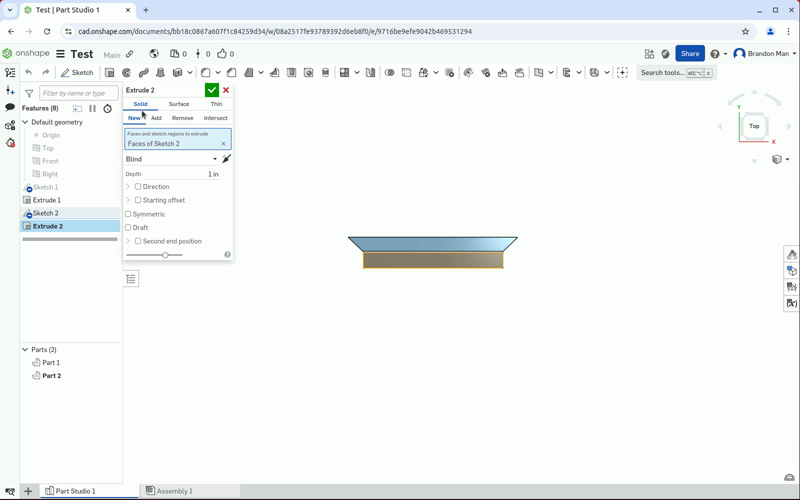
mouse_move(137, 120)
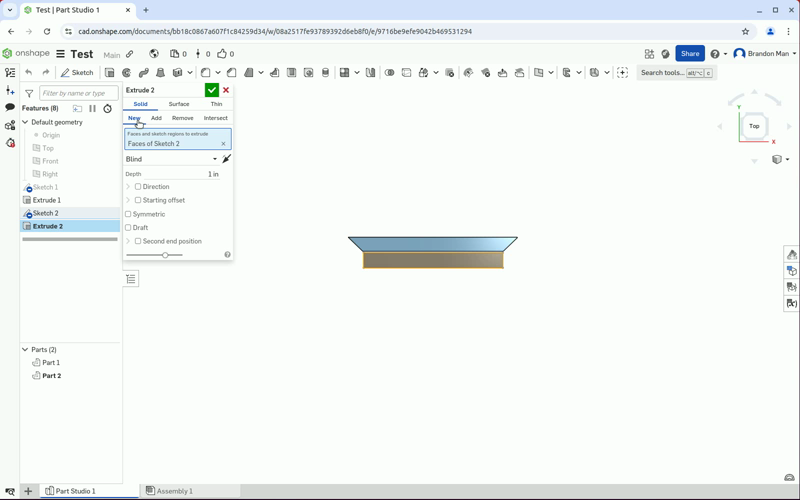
click(137, 120)
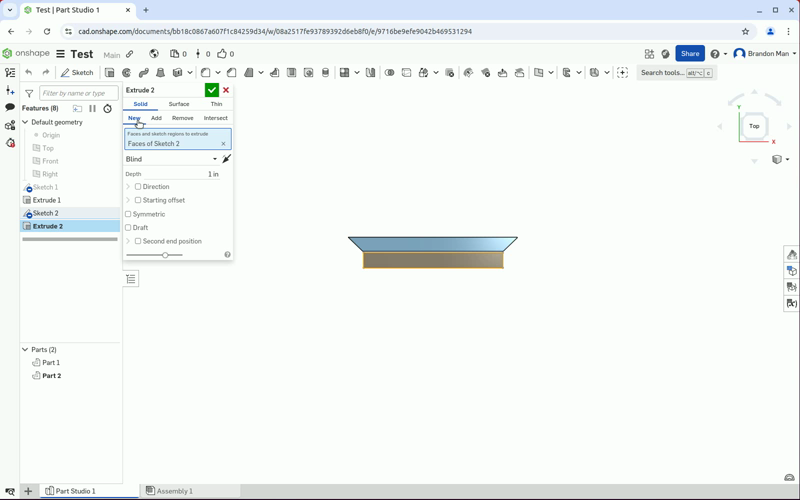
key(tab, 4)
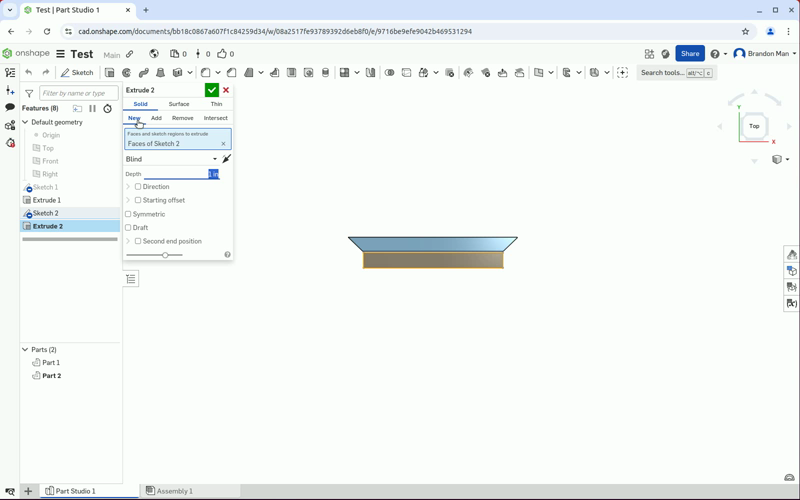
text(0.722)
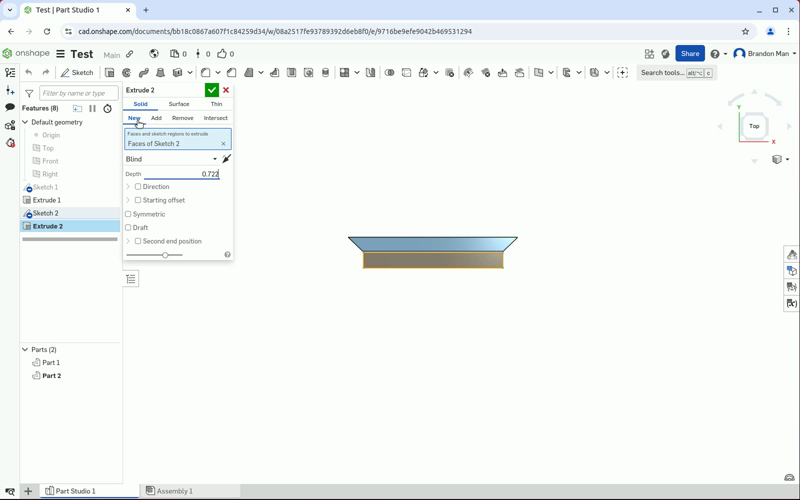
key(enter)
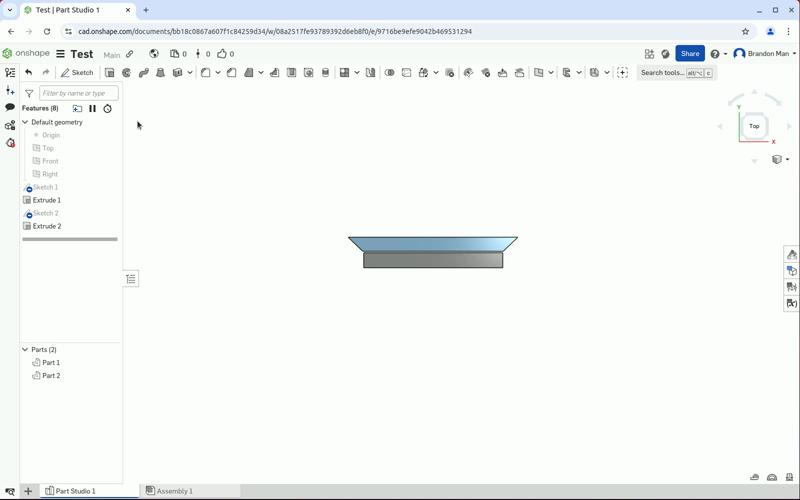
key(shift+h)
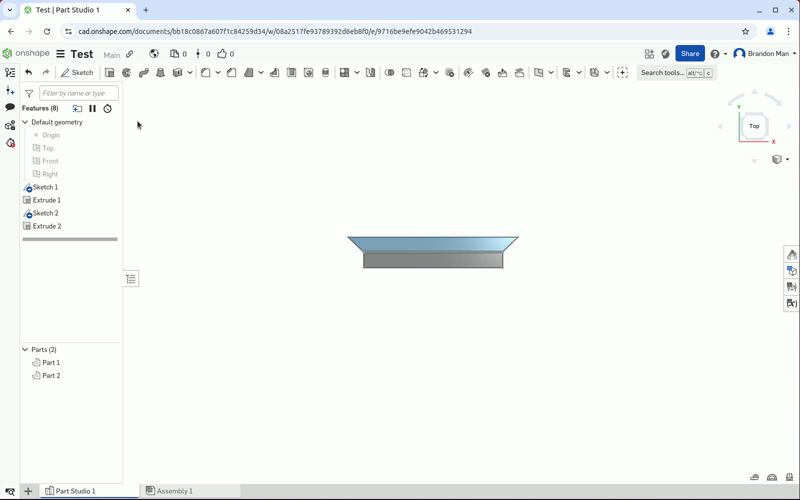
key(shift+h)
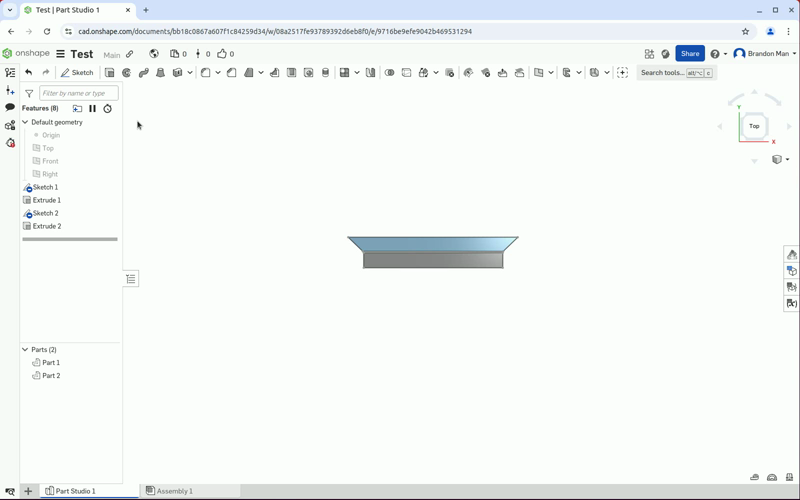
key(shift+7)
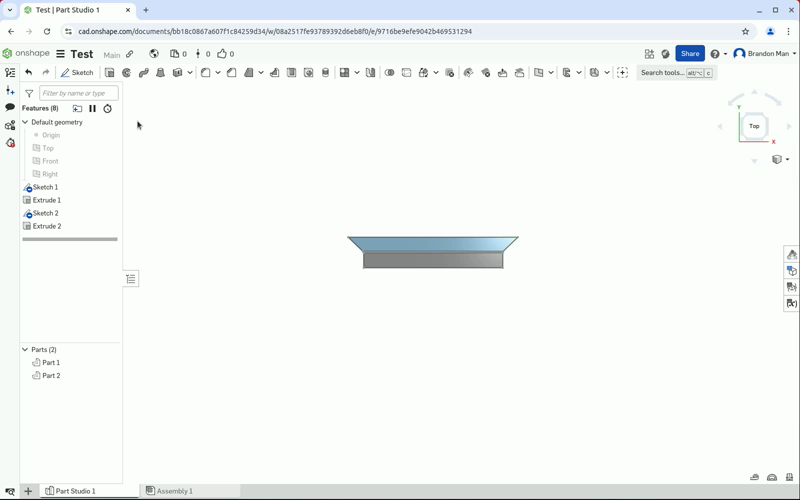
key(up, 3)
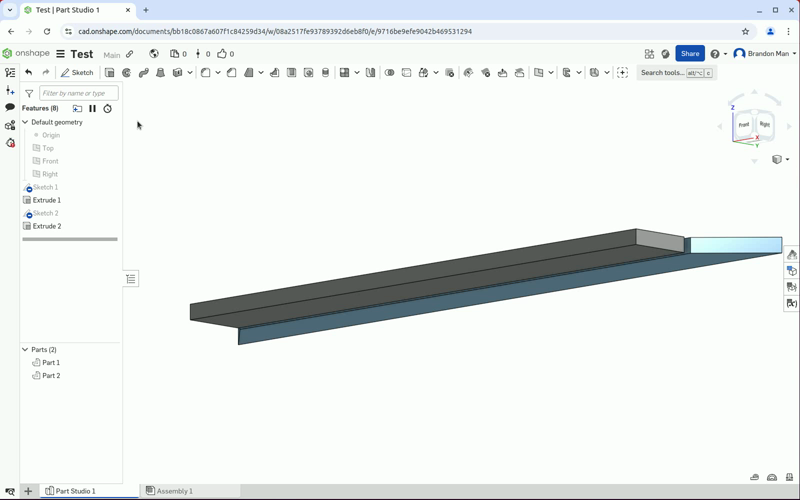
key(left, 3)
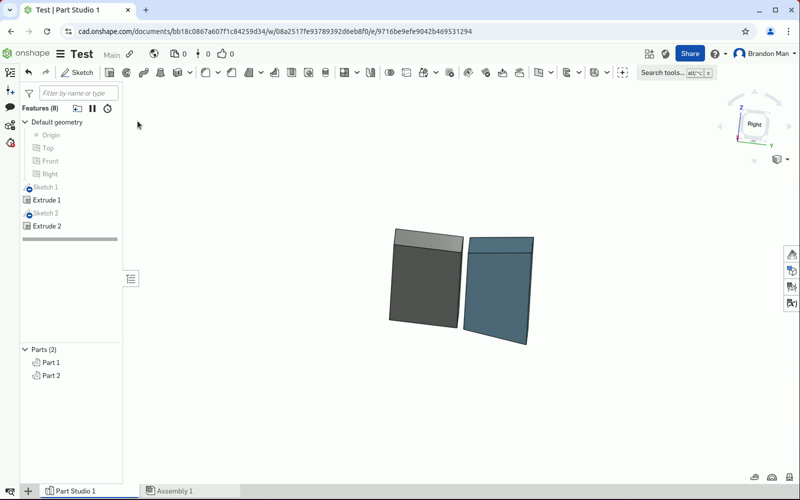
key(right, 3)
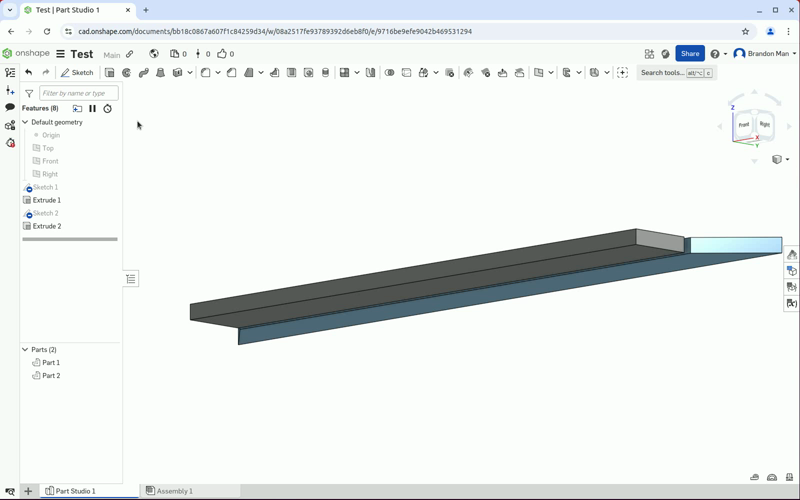
key(down, 3)
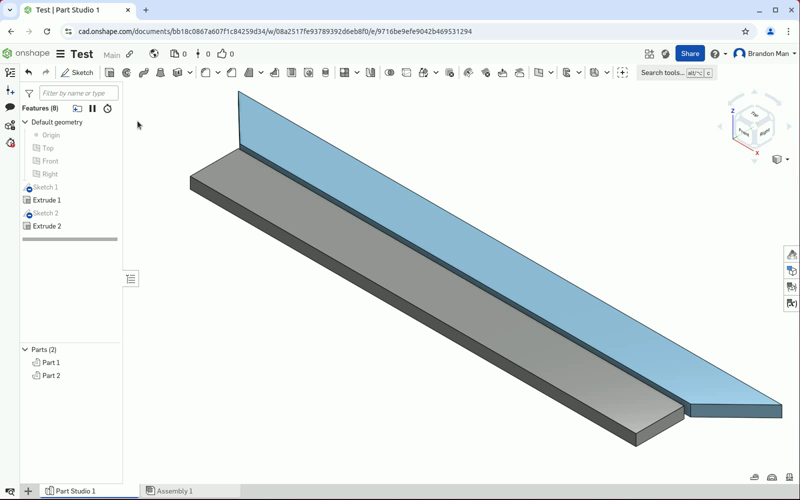
mouse_move(73, 189)
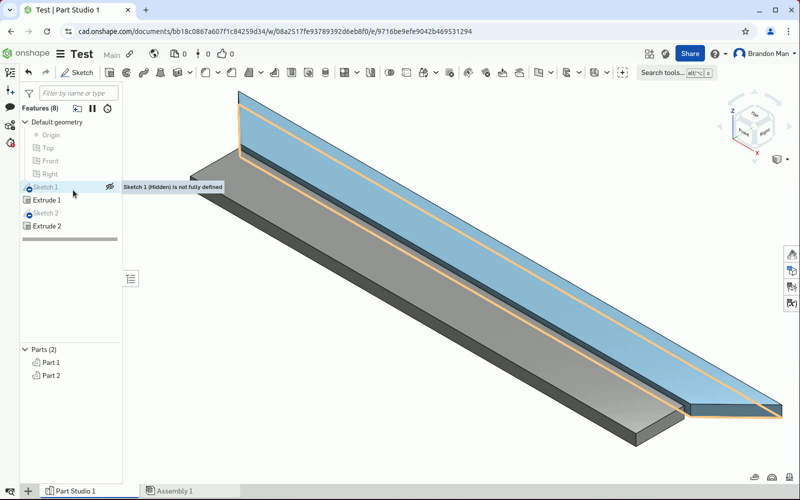
click(73, 189)